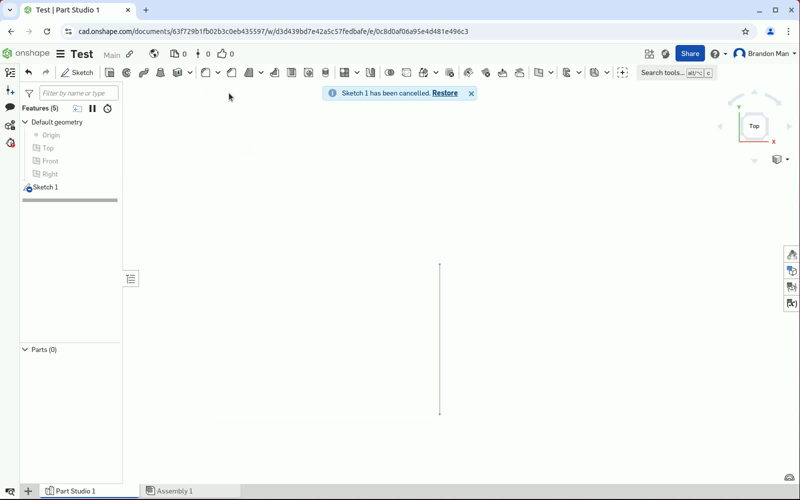
key(shift+h)
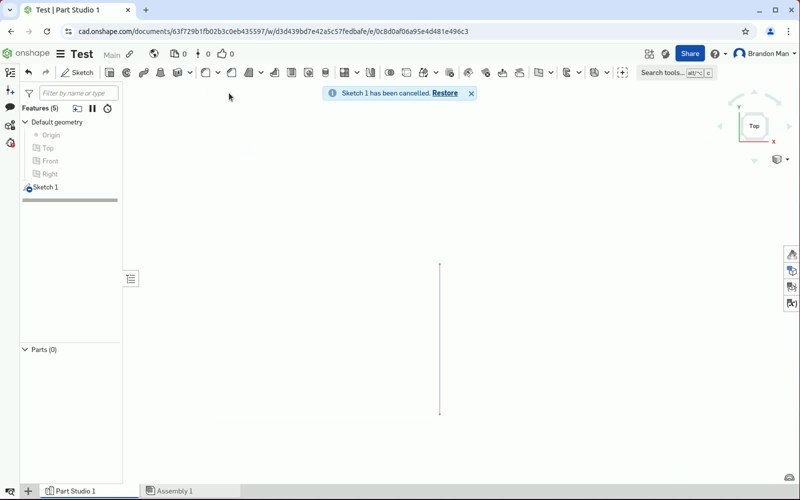
key(shift+s)
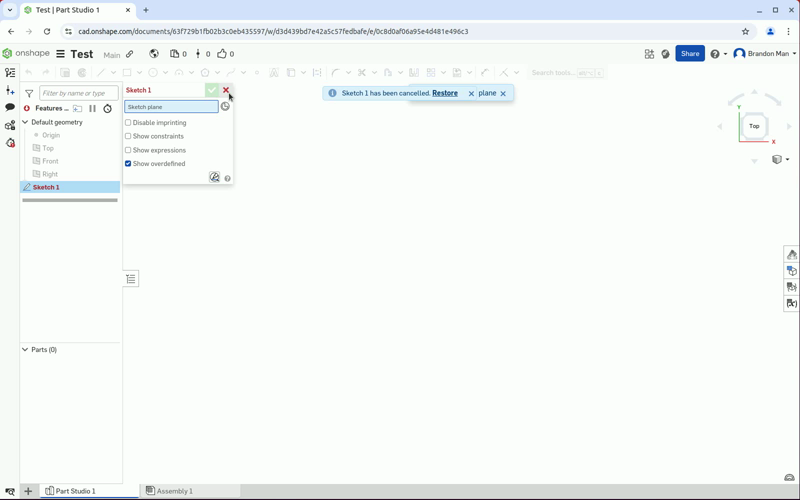
mouse_move(73, 150)
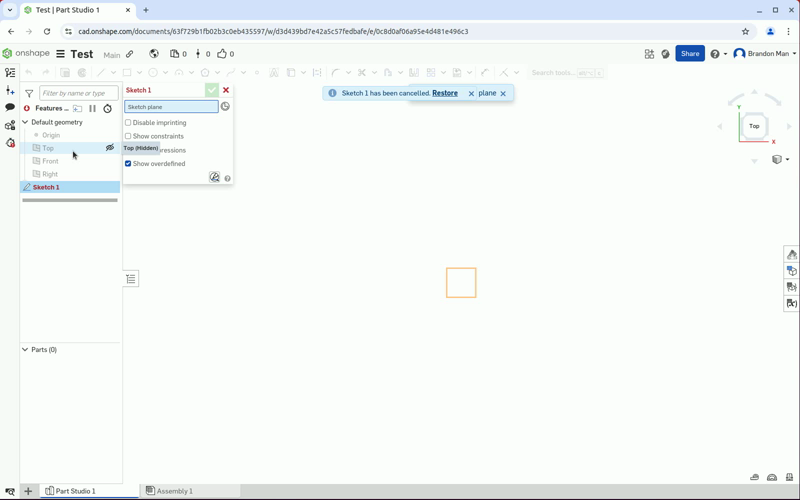
click(73, 150)
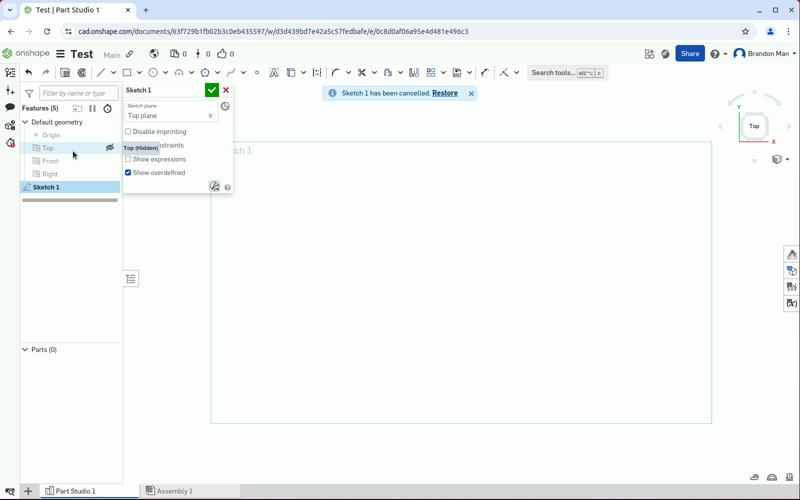
mouse_move(73, 352)
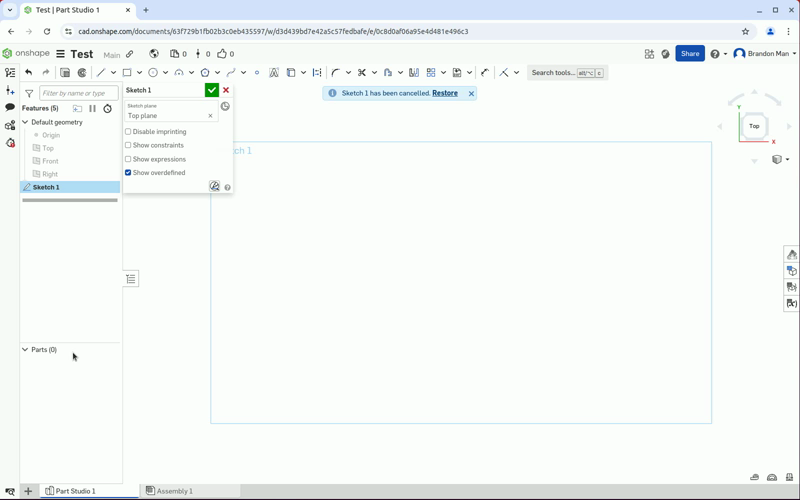
key(y)
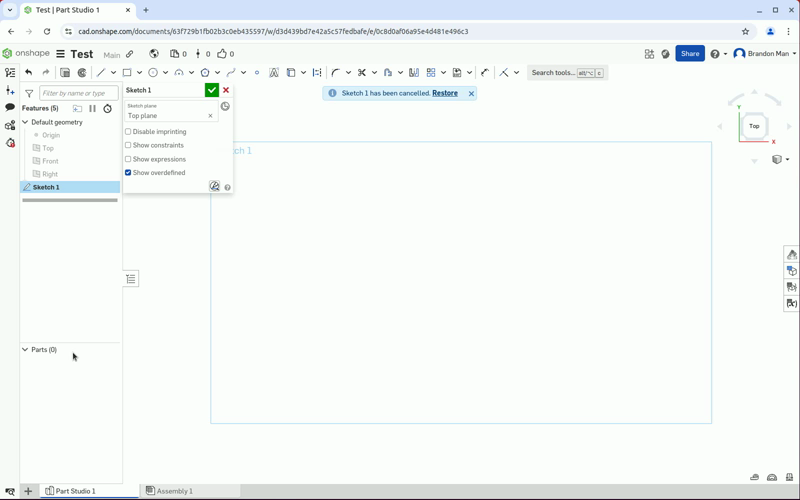
key(l)
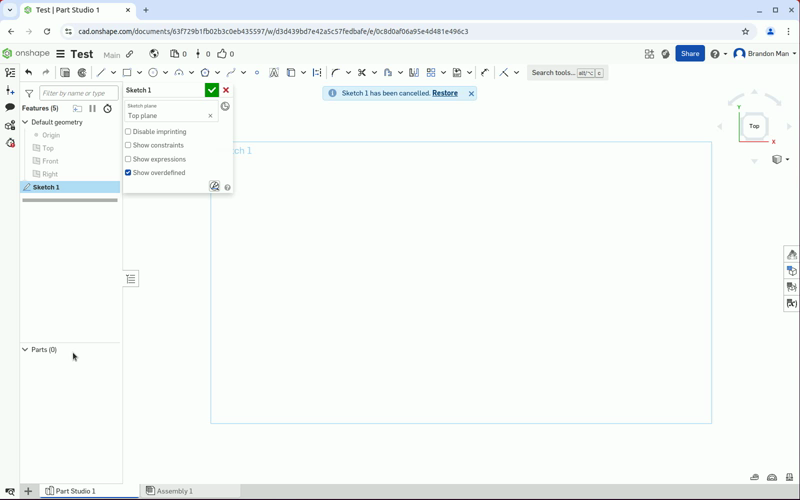
key_down(shift)
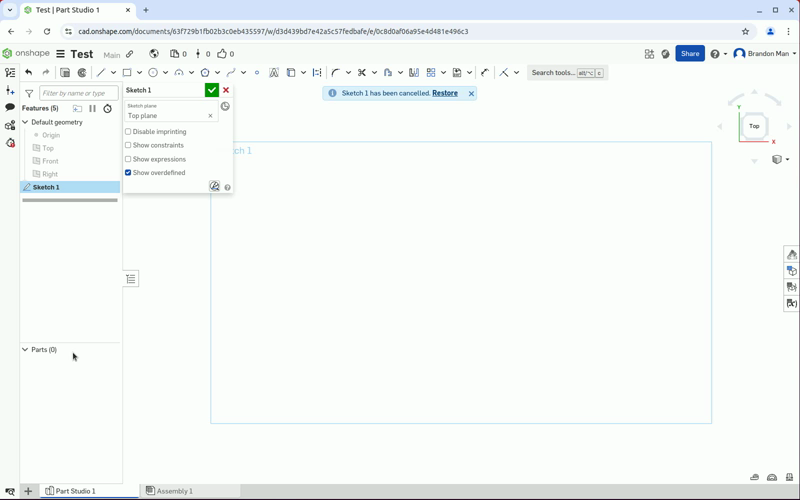
mouse_move(385, 395)
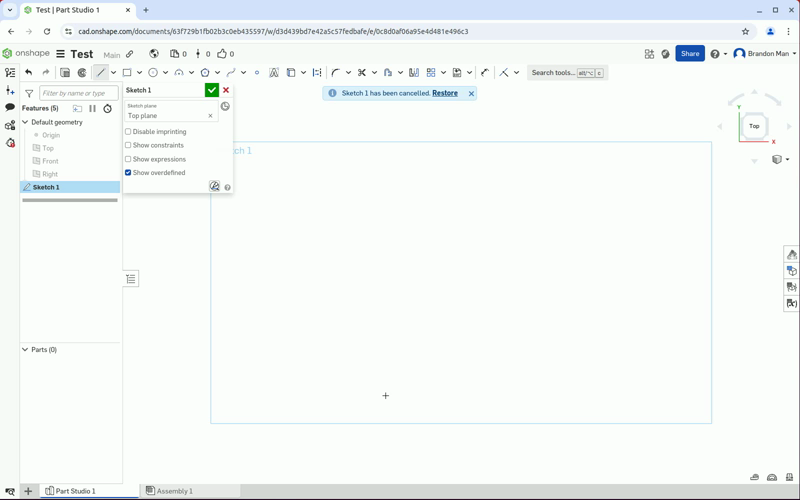
click(385, 395)
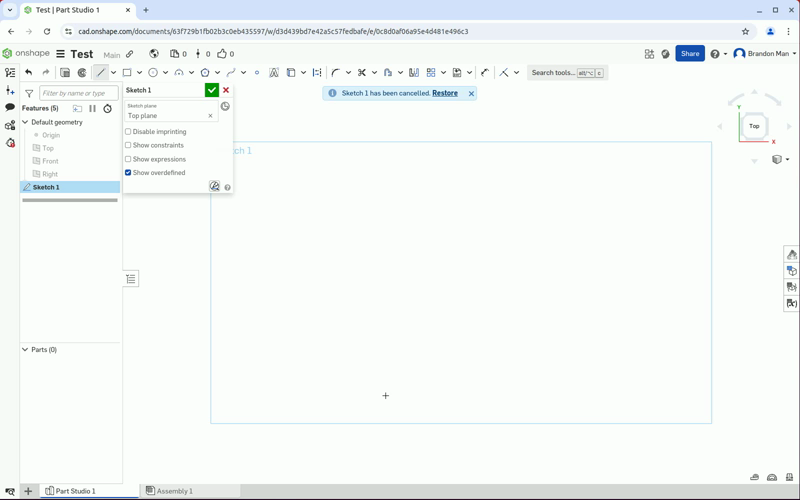
key_up(shift)
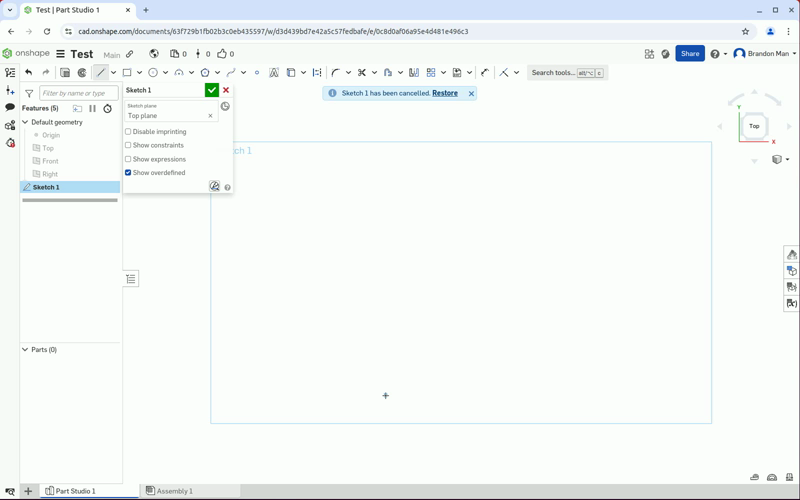
key_down(shift)
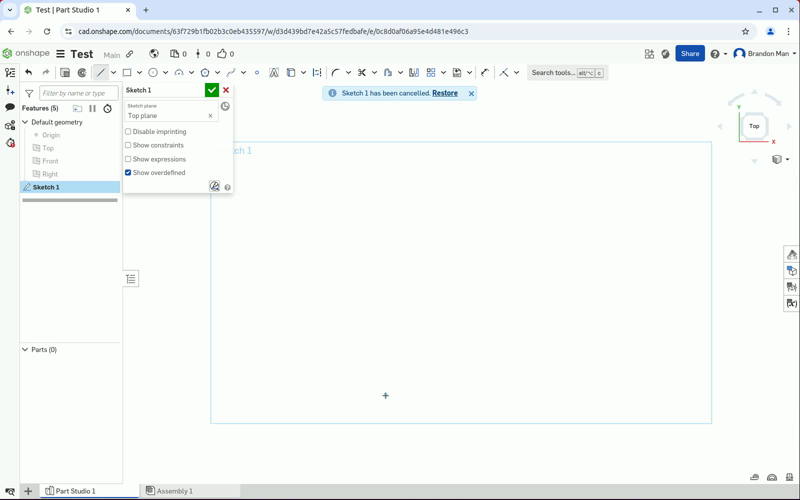
mouse_move(534, 395)
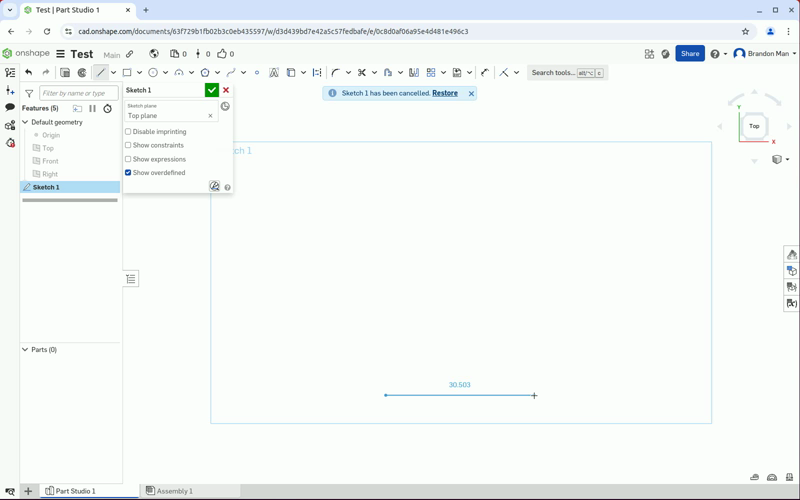
click(534, 395)
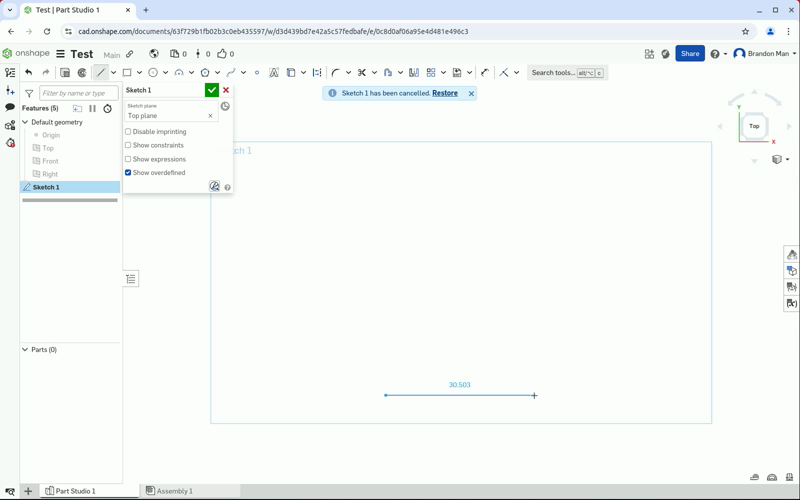
key_up(shift)
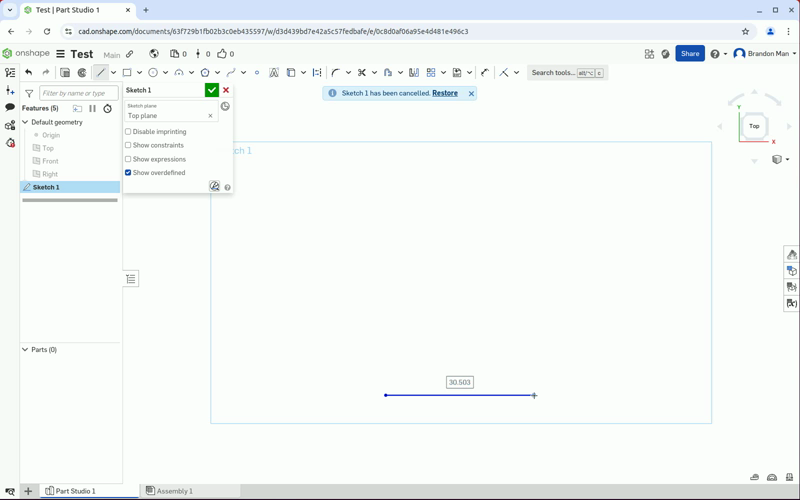
key_down(shift)
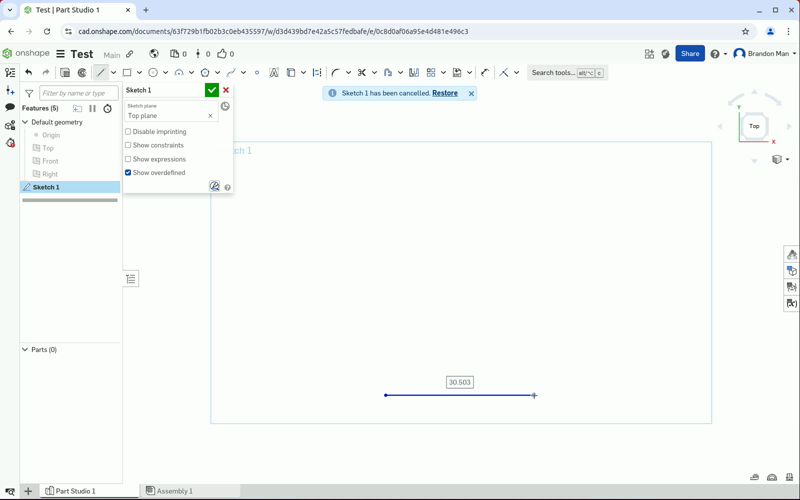
mouse_move(534, 171)
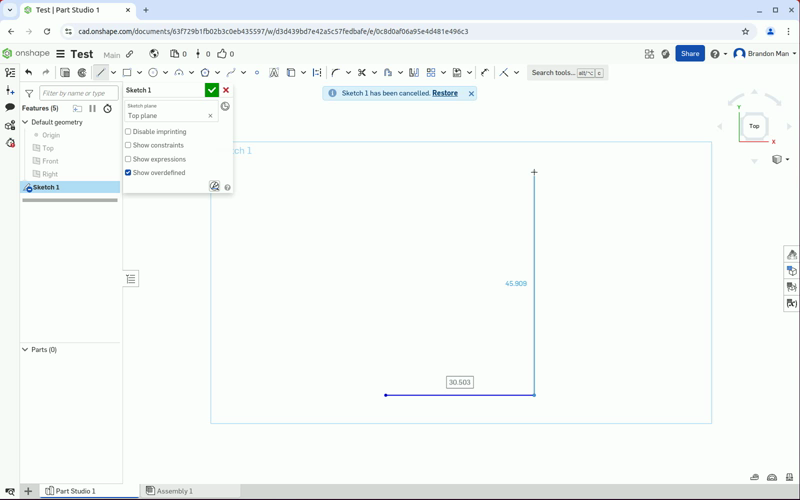
click(534, 171)
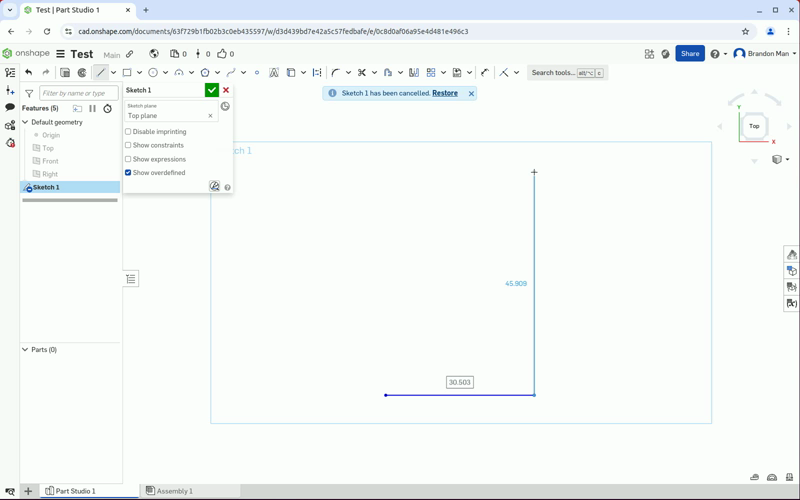
key_up(shift)
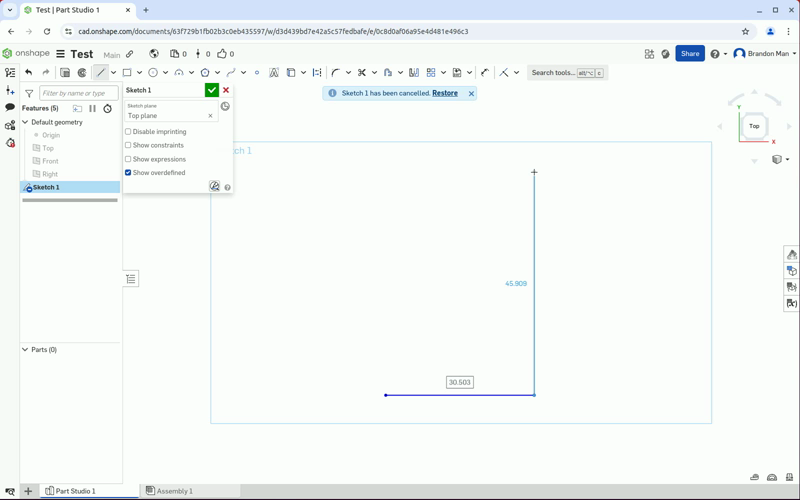
key_down(shift)
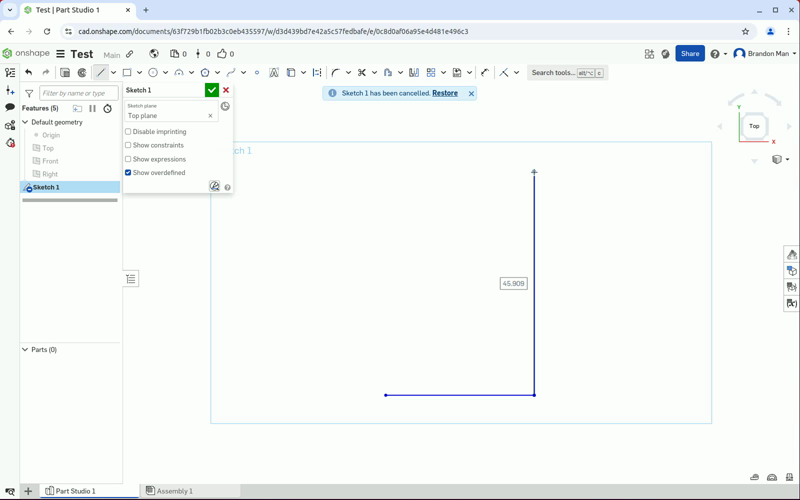
mouse_move(385, 171)
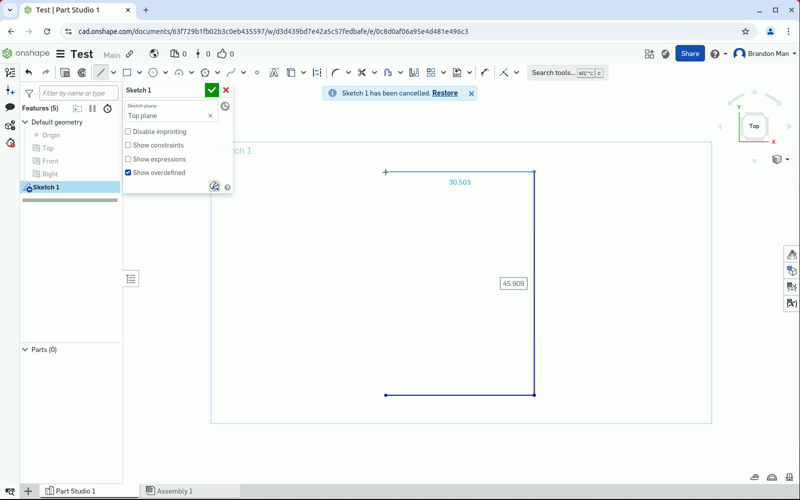
click(385, 171)
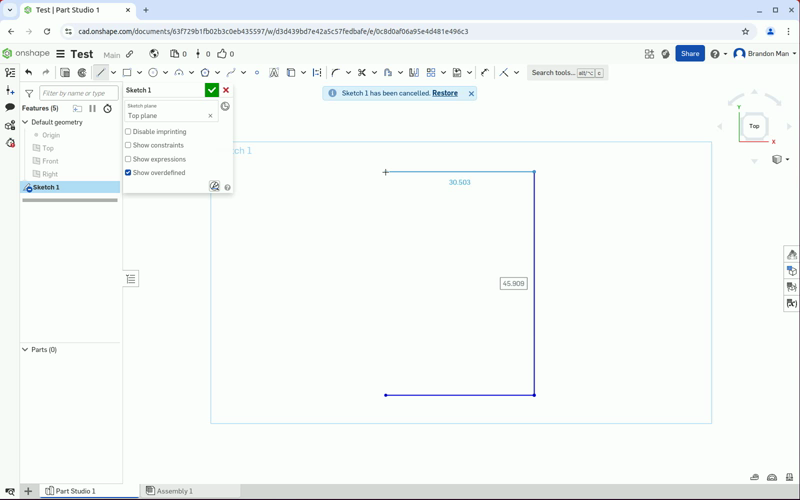
key_up(shift)
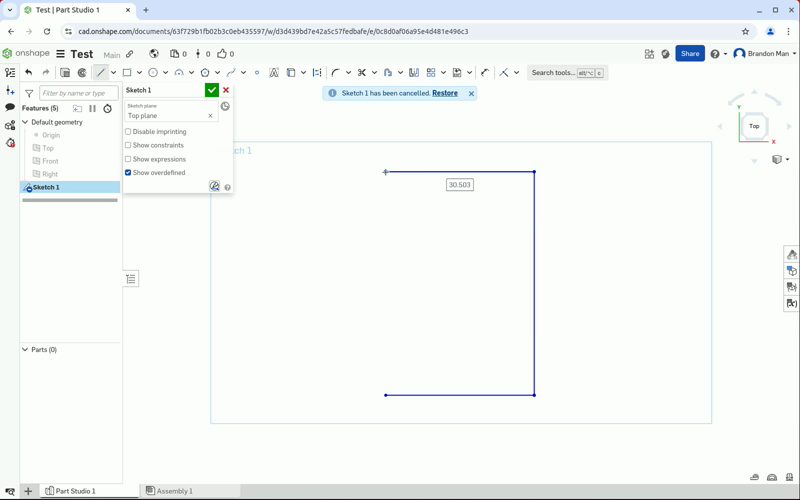
key_down(shift)
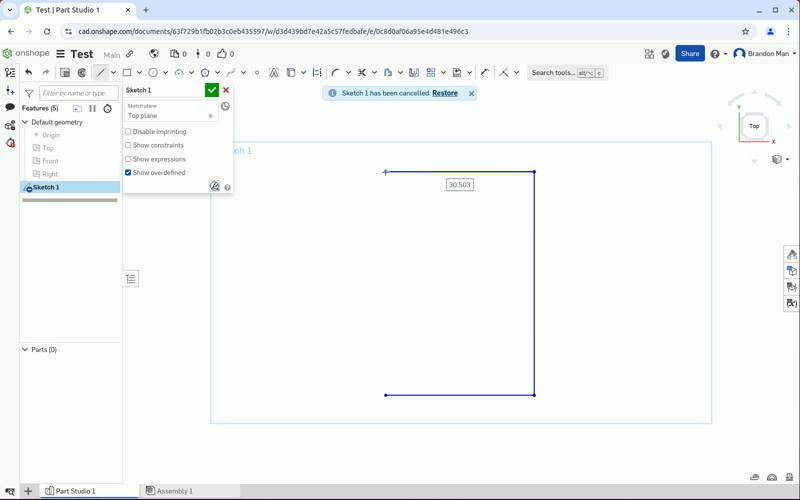
mouse_move(385, 395)
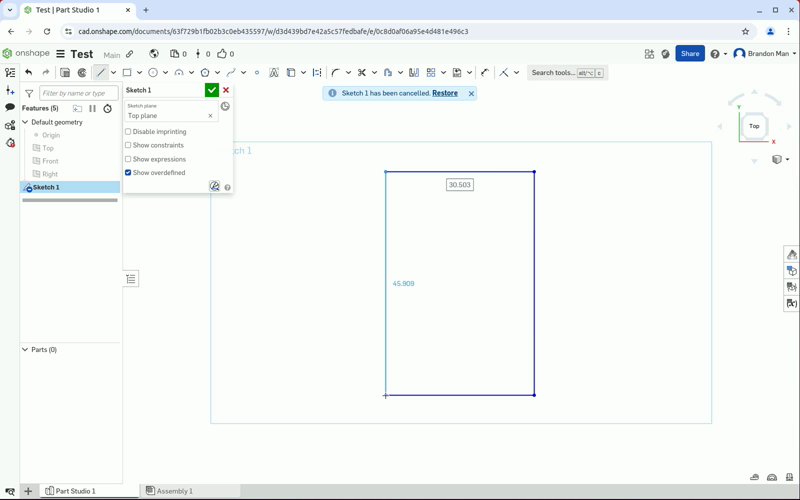
key_up(shift)
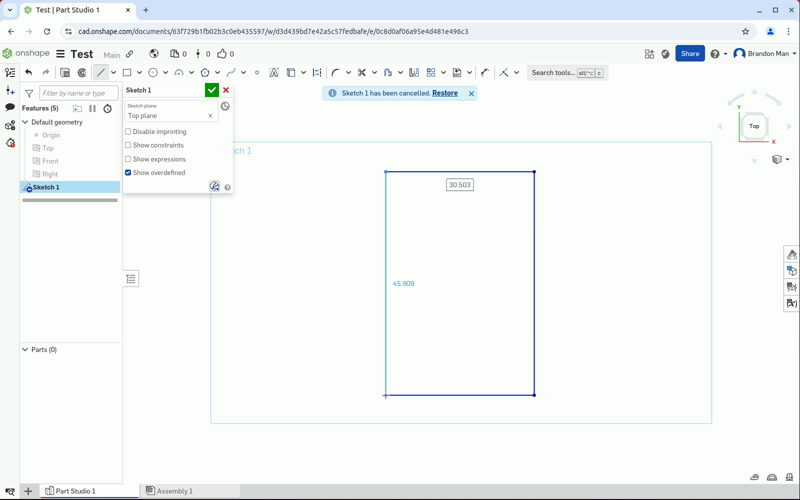
click(385, 395)
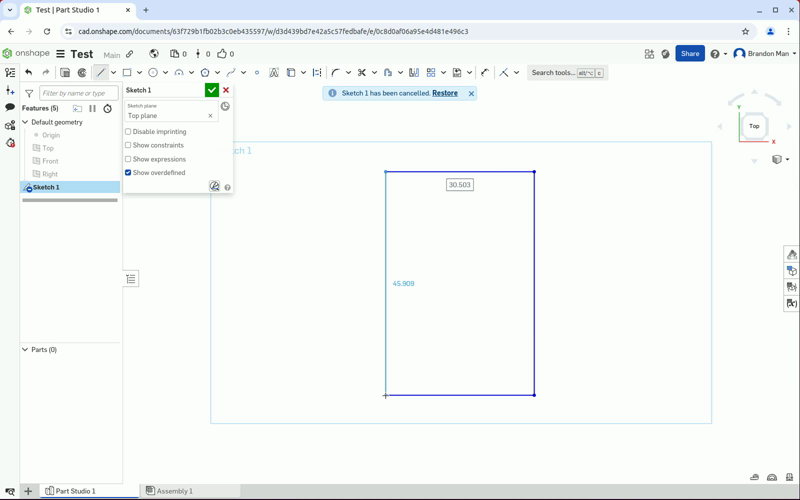
key(esc)
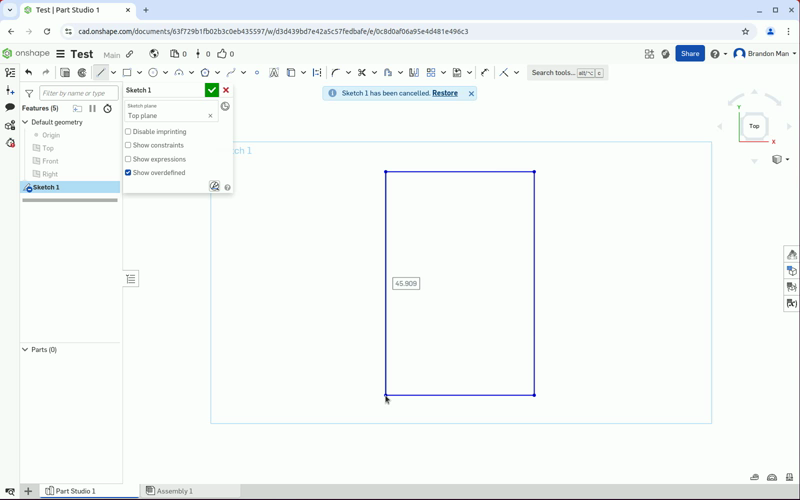
key(l)
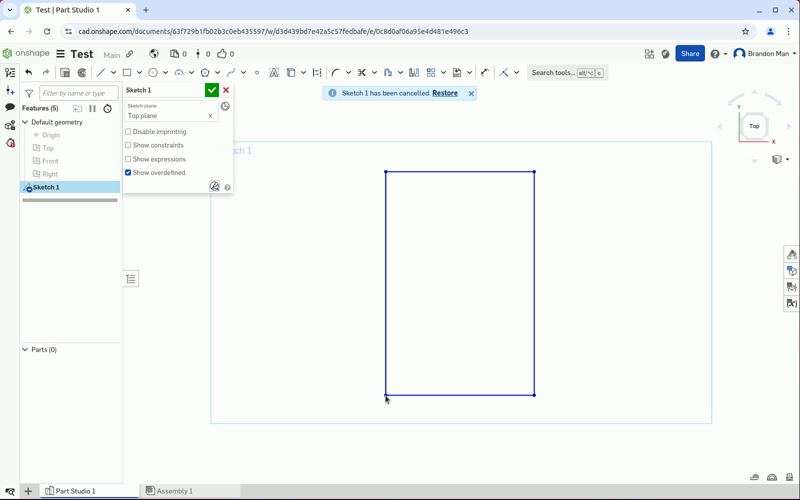
key_down(shift)
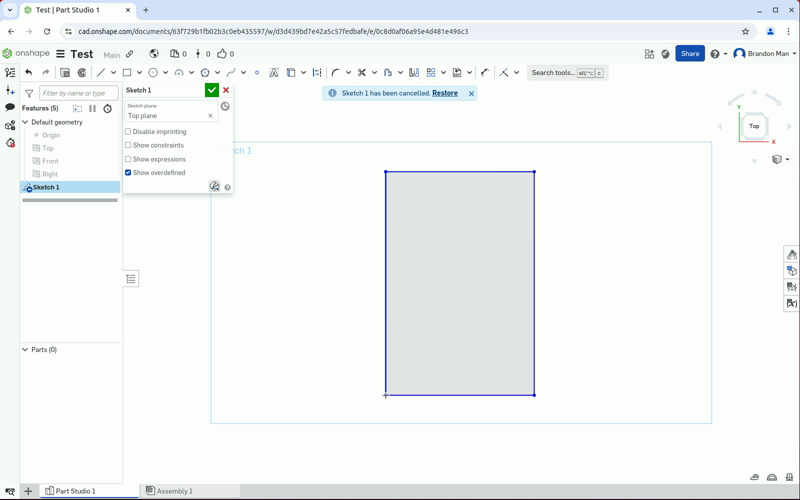
mouse_move(390, 390)
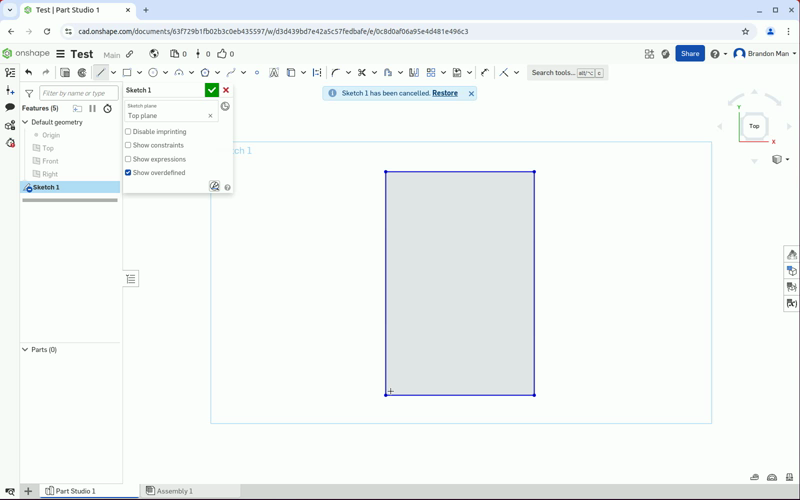
click(390, 390)
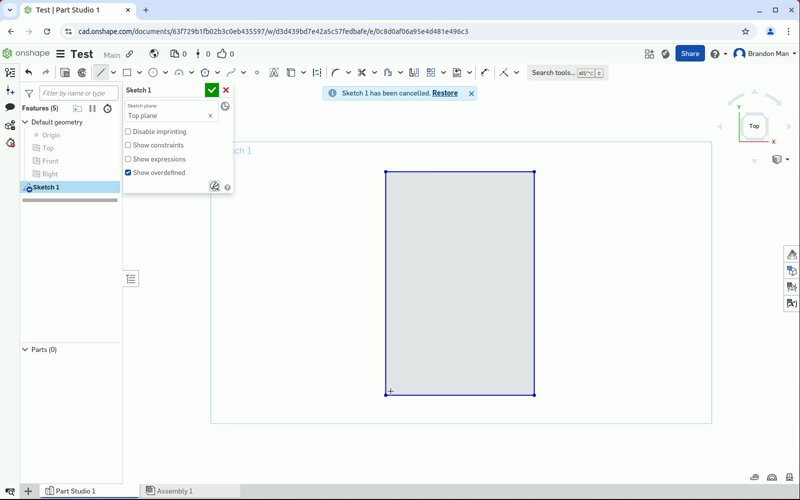
key_up(shift)
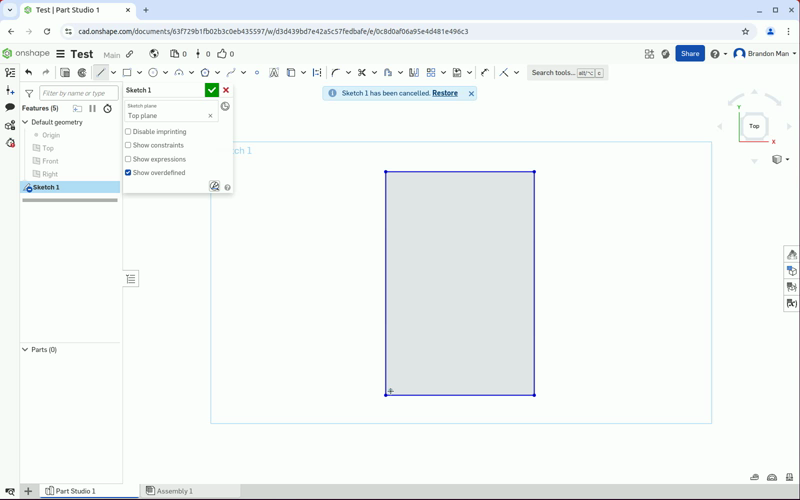
key_down(shift)
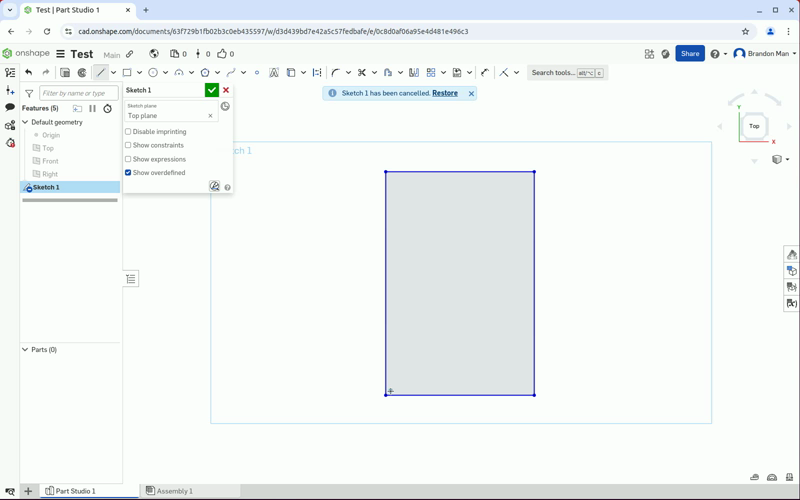
mouse_move(531, 390)
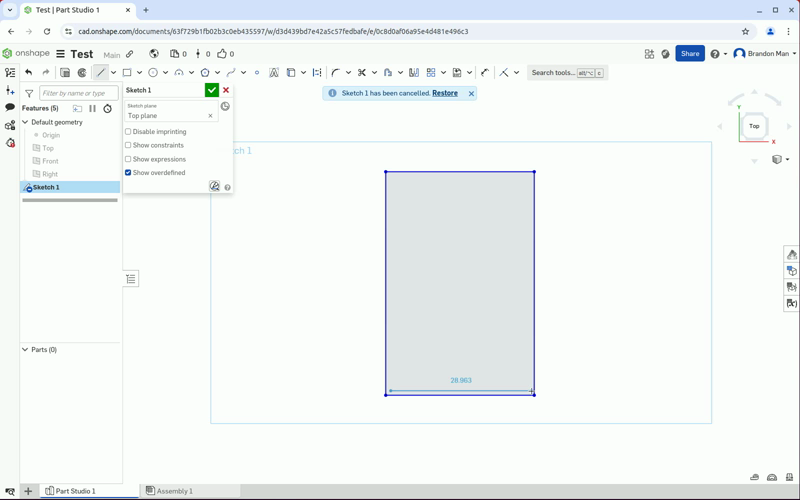
click(531, 390)
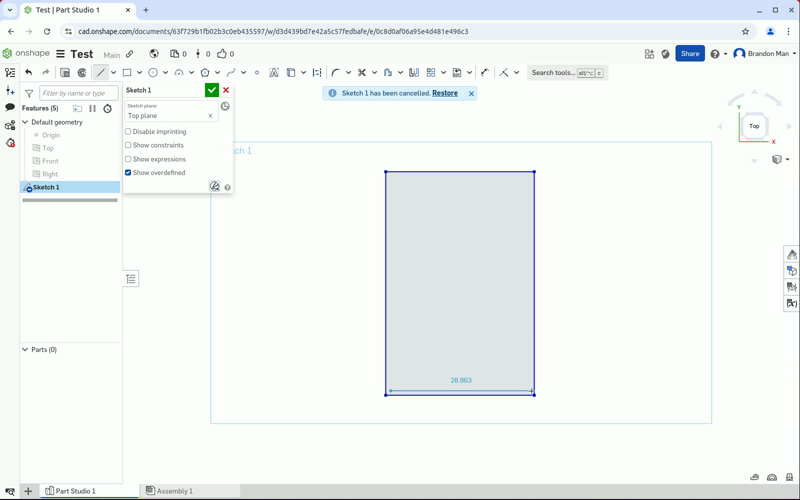
key_up(shift)
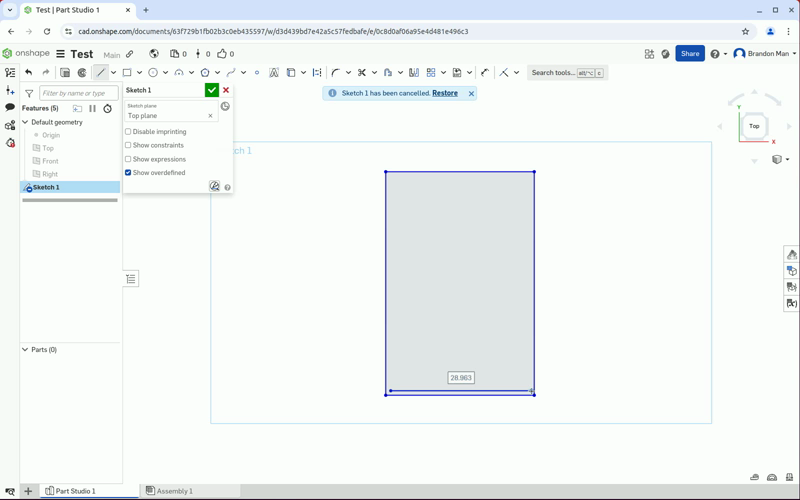
key_down(shift)
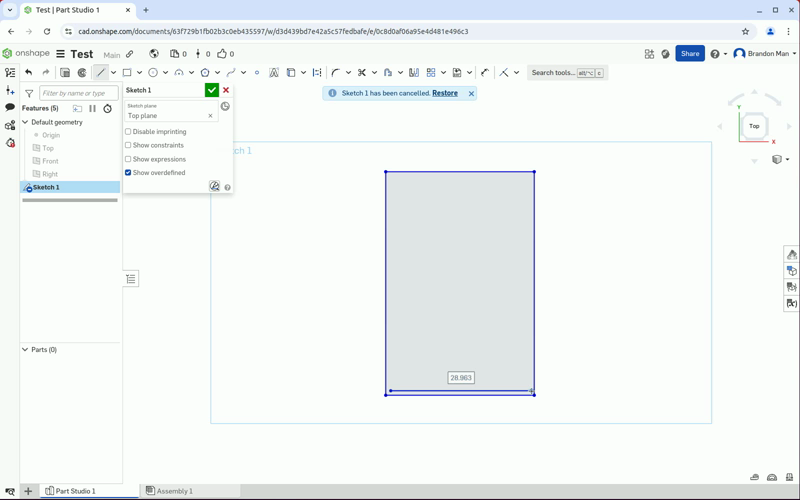
mouse_move(531, 176)
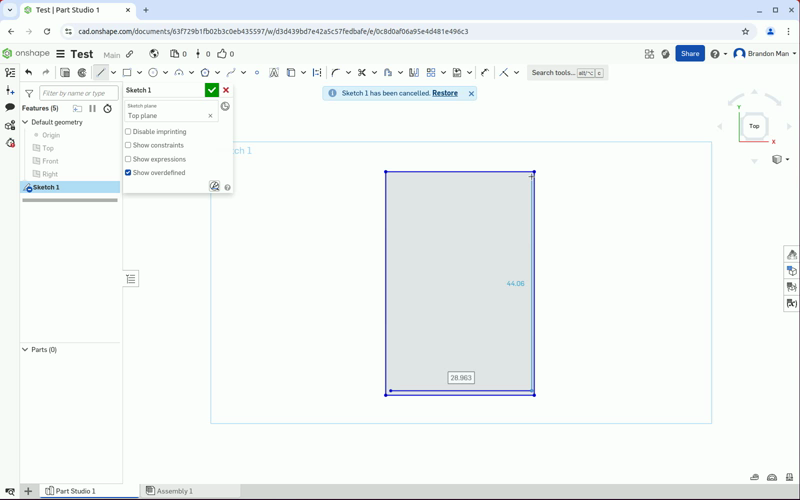
click(531, 176)
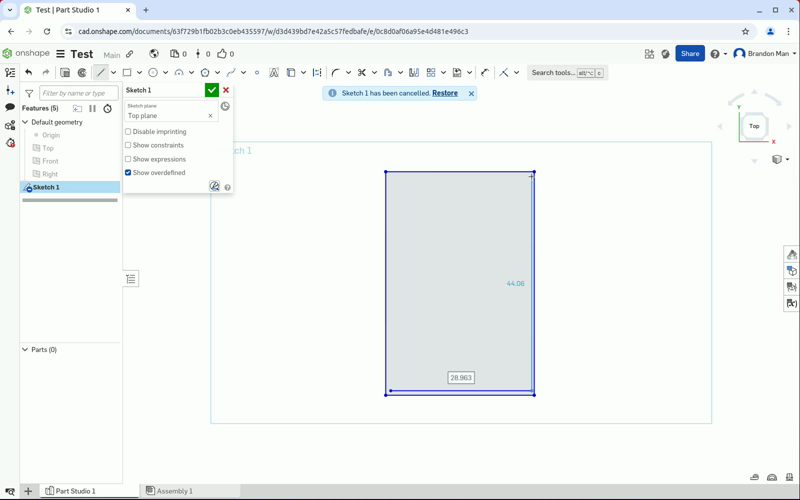
key_up(shift)
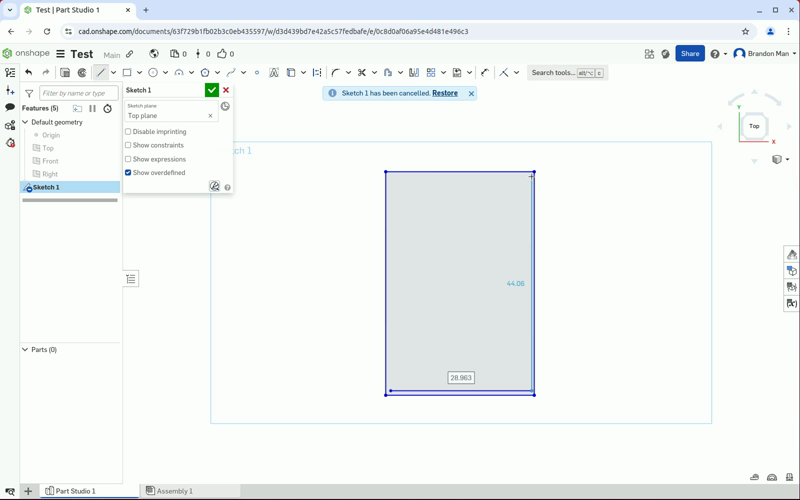
key_down(shift)
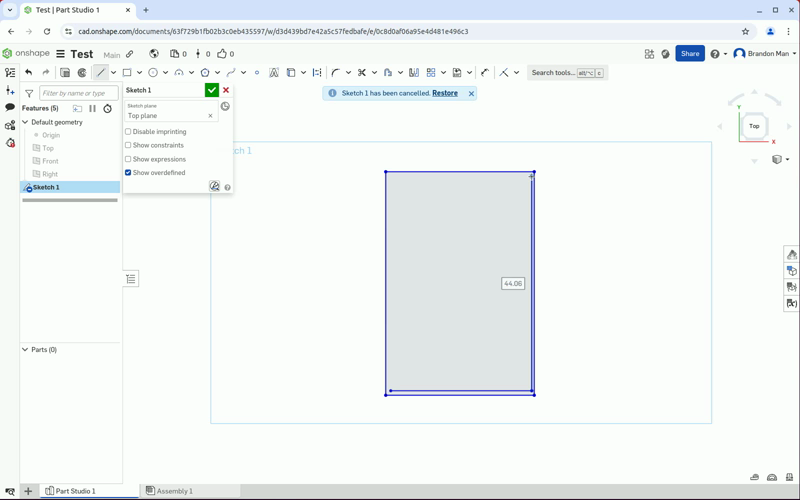
mouse_move(390, 176)
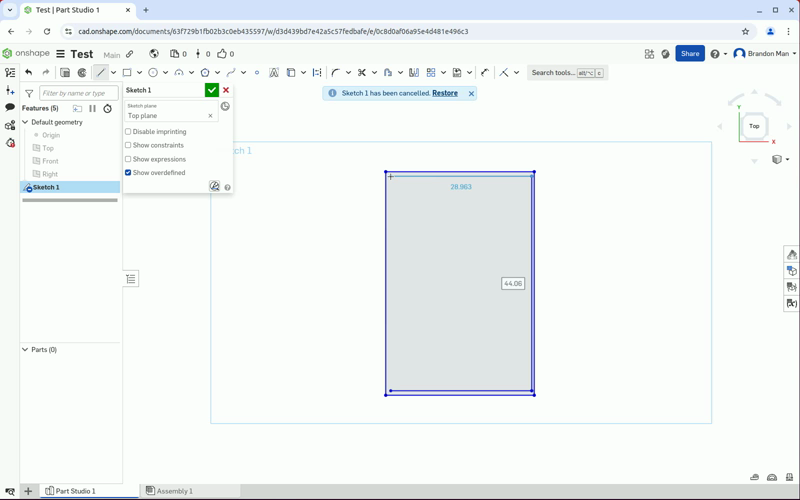
click(390, 176)
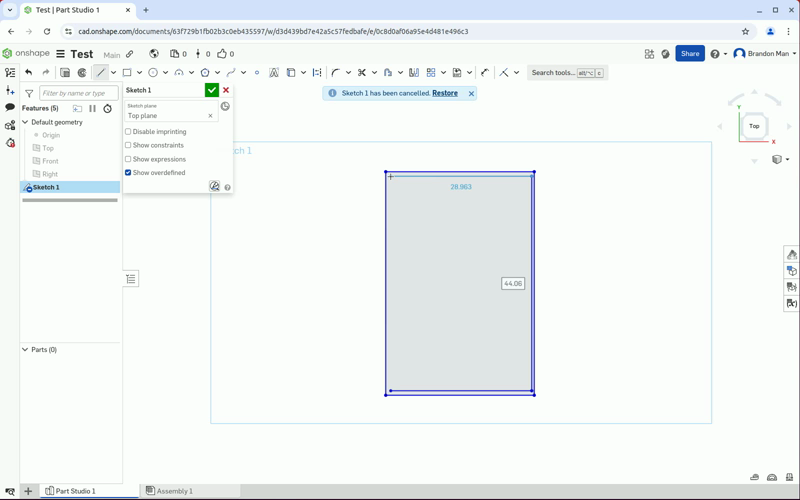
key_up(shift)
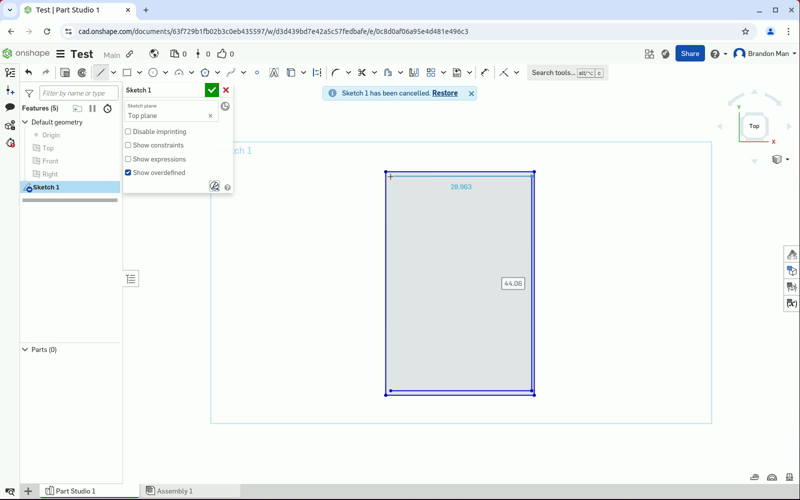
key_down(shift)
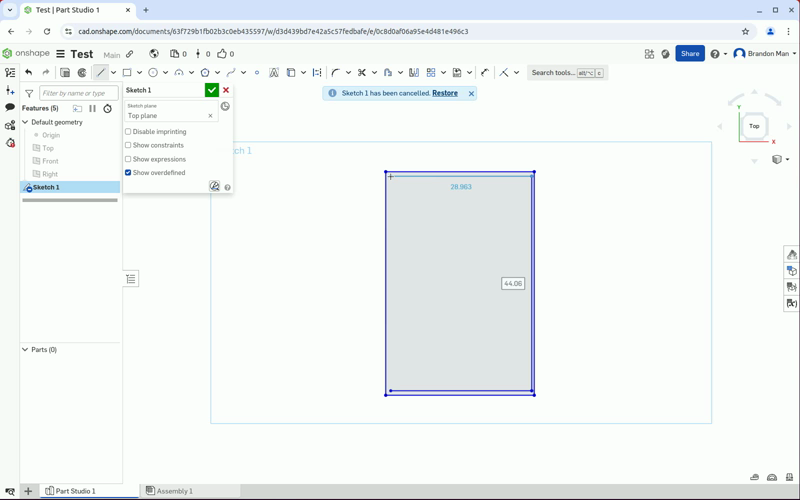
mouse_move(390, 390)
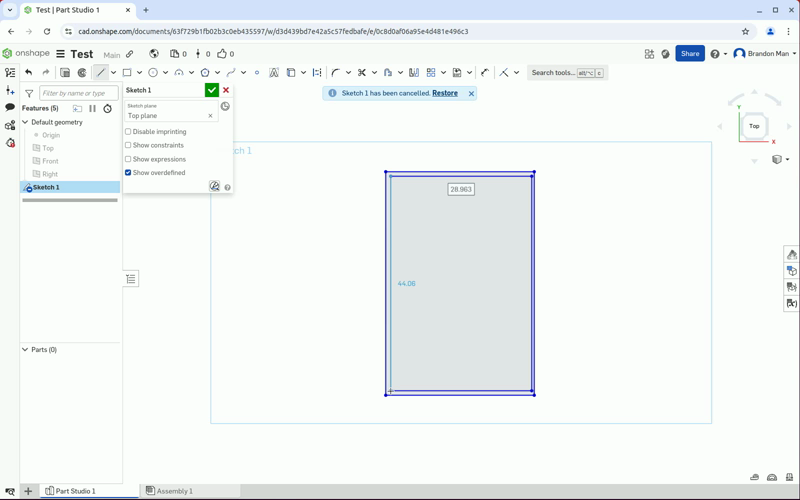
key_up(shift)
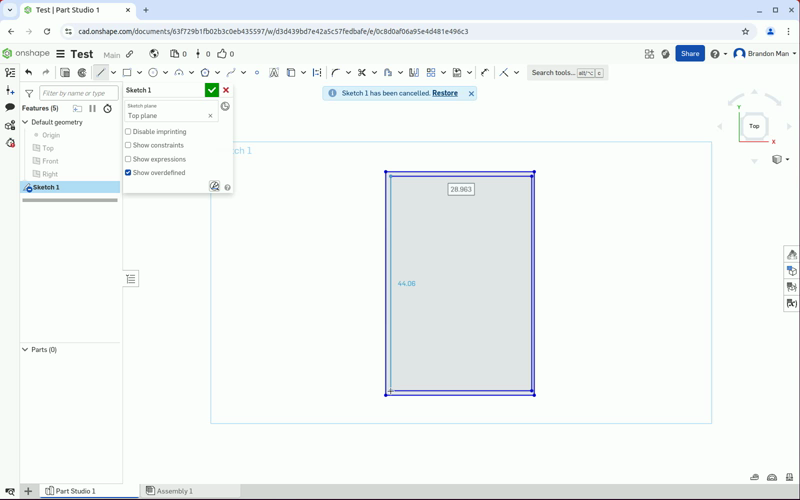
click(390, 390)
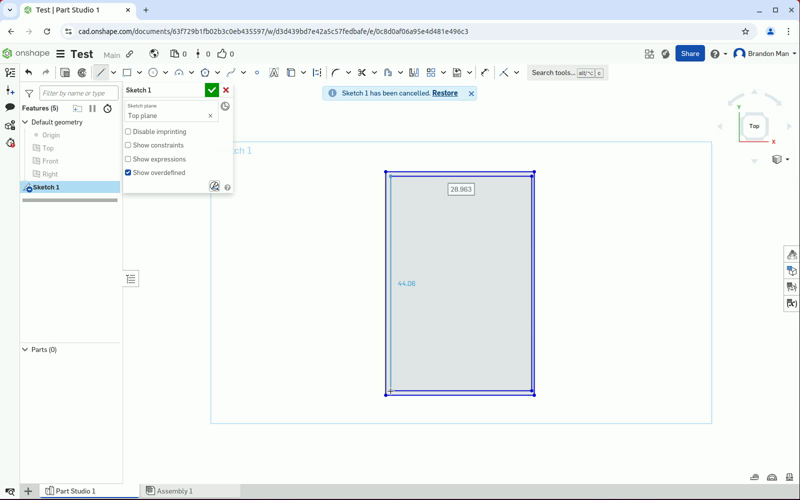
key(esc)
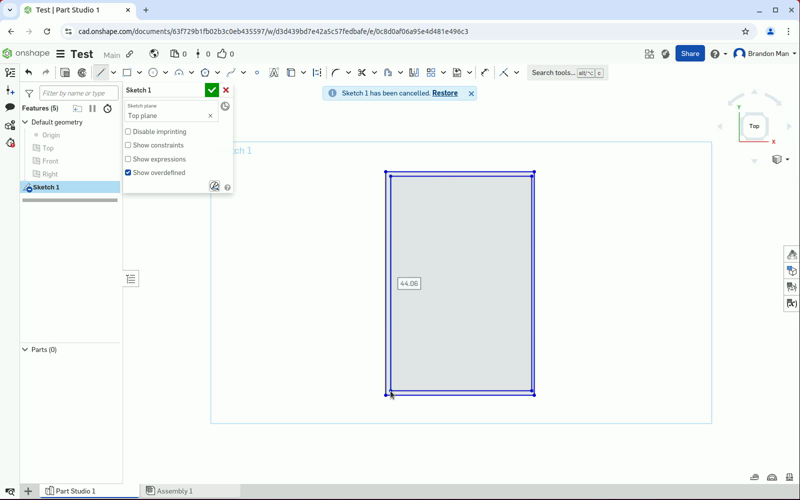
mouse_move(473, 392)
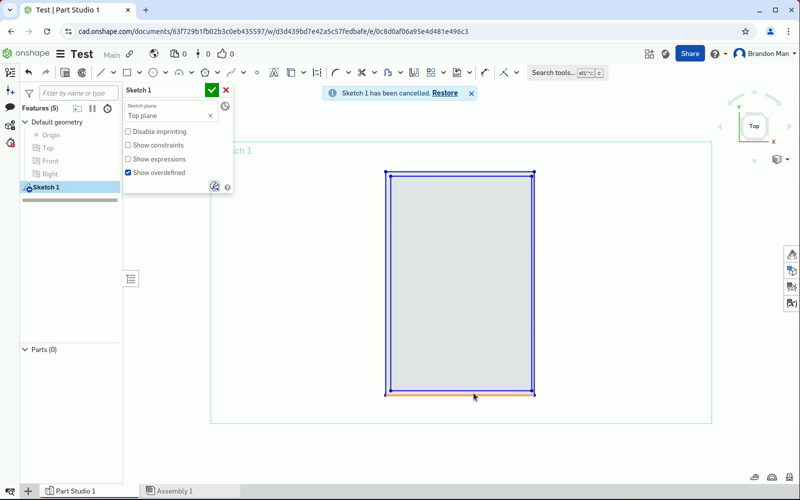
click(473, 392)
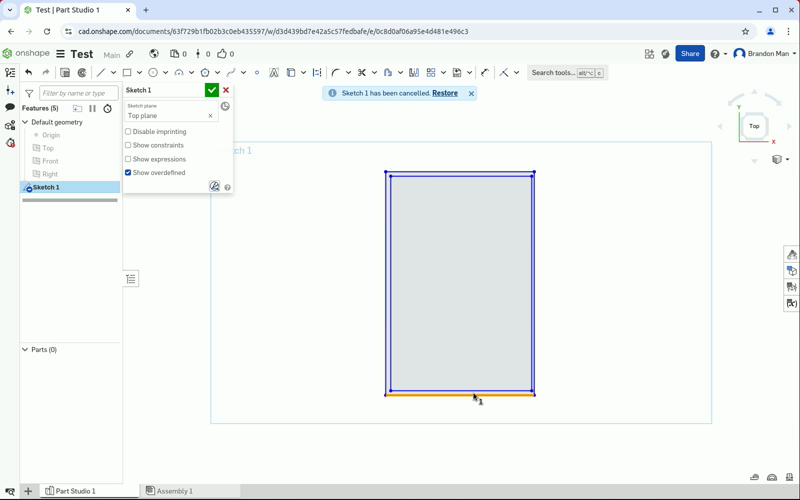
mouse_move(73, 352)
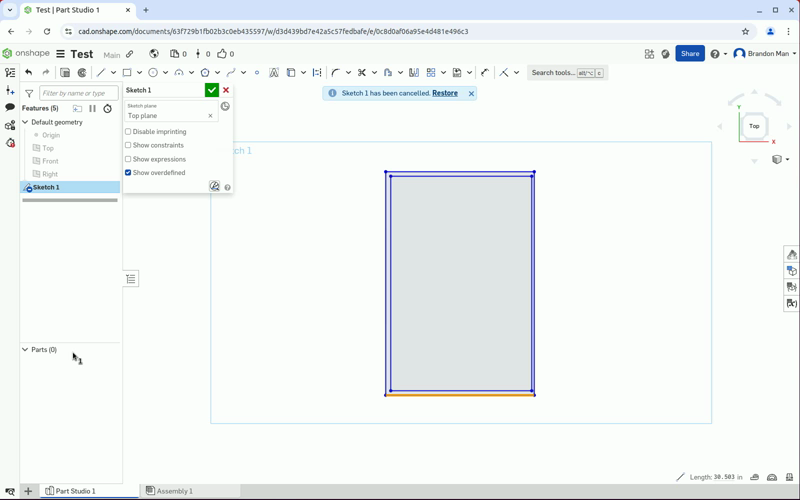
key(shift+y)
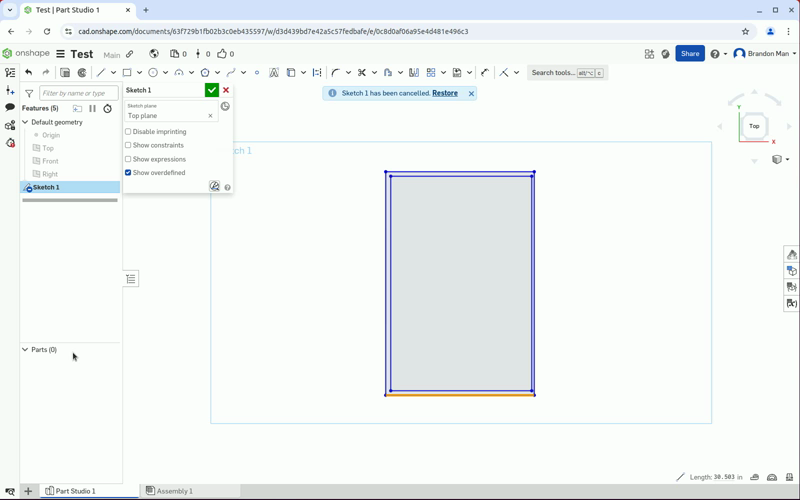
key(shift+e)
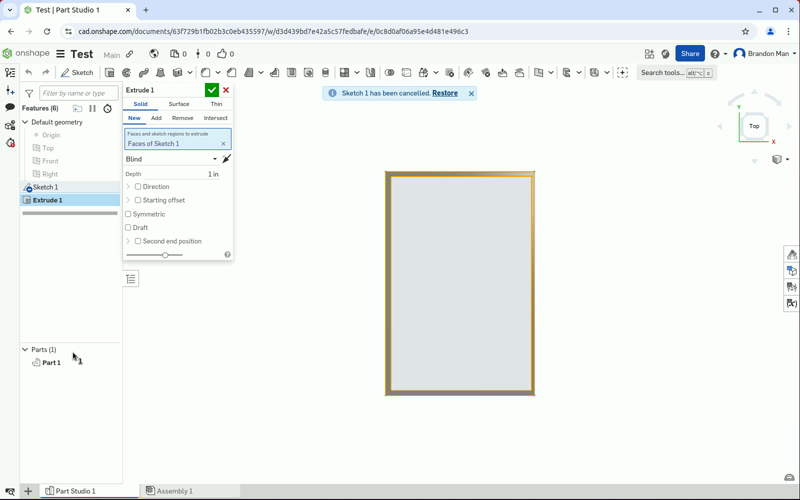
mouse_move(143, 106)
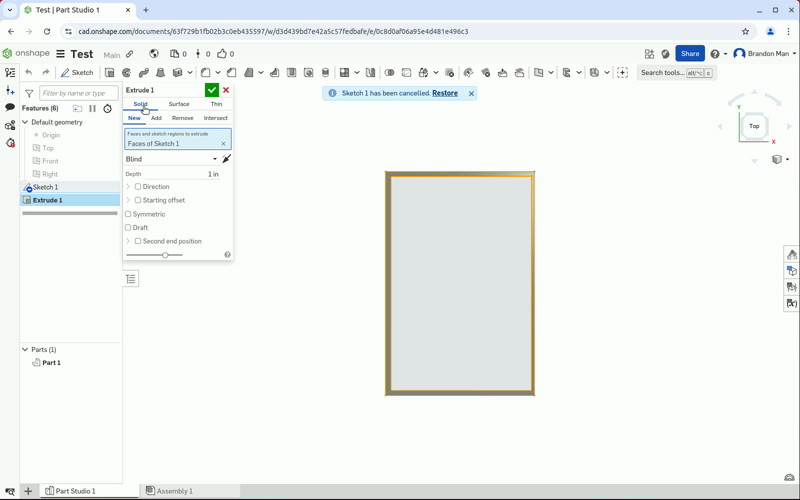
click(143, 106)
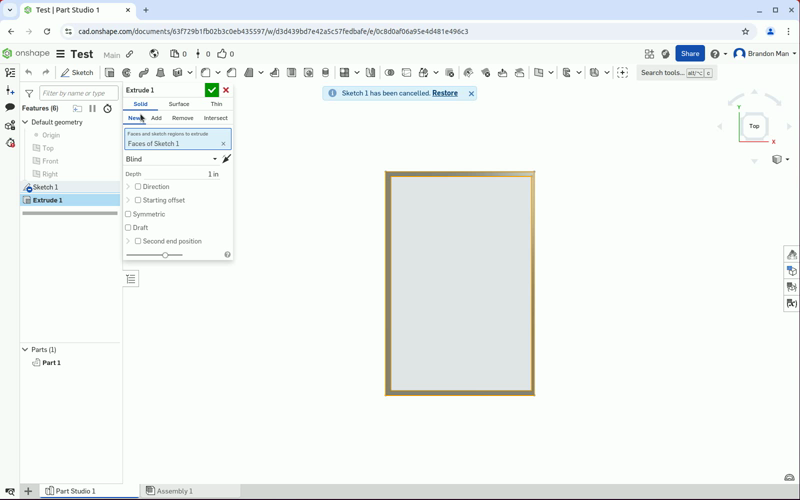
mouse_move(137, 120)
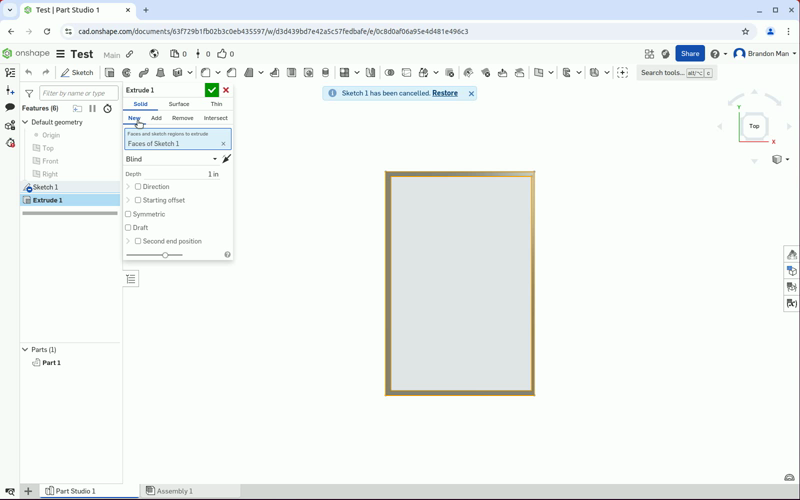
click(137, 120)
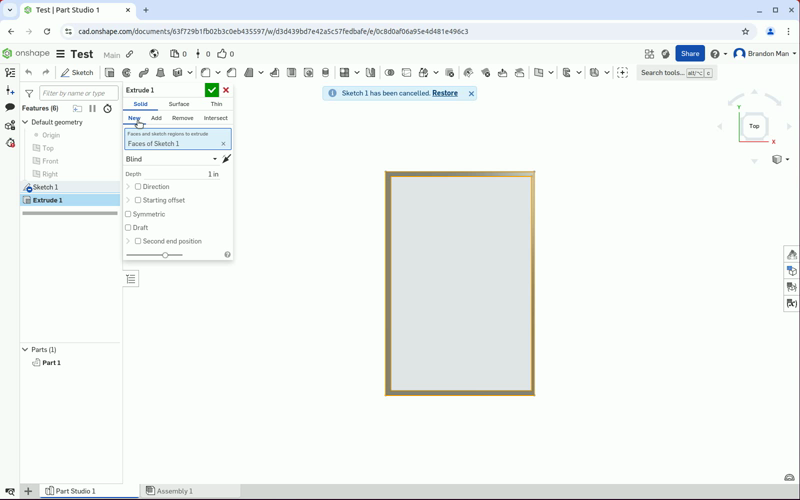
key(tab, 4)
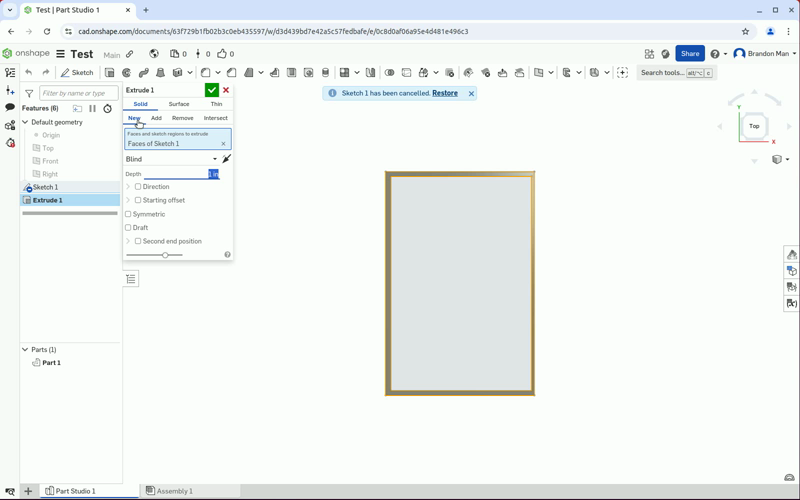
text(7.703)
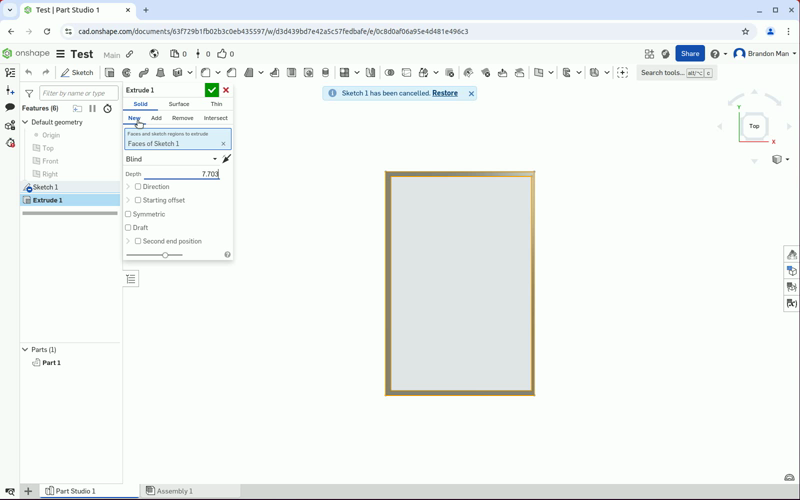
key(enter)
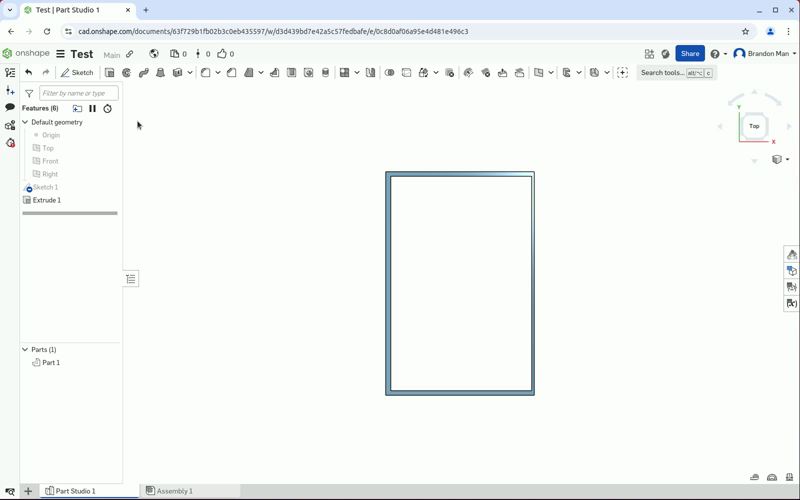
key(shift+h)
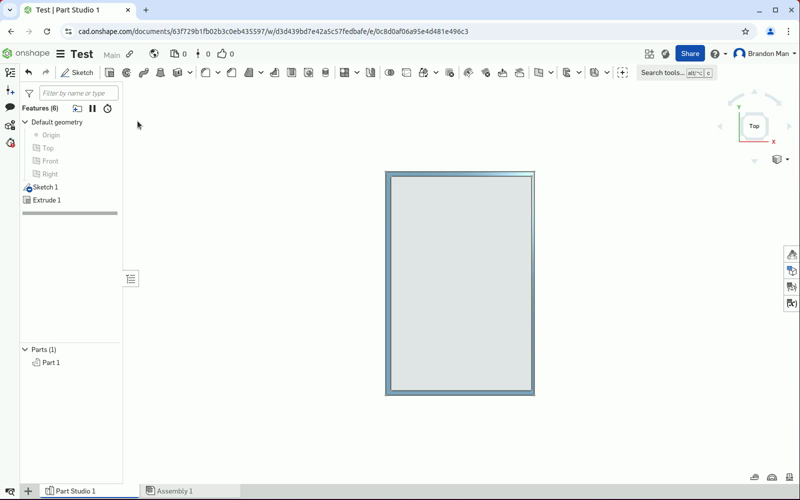
key(shift+h)
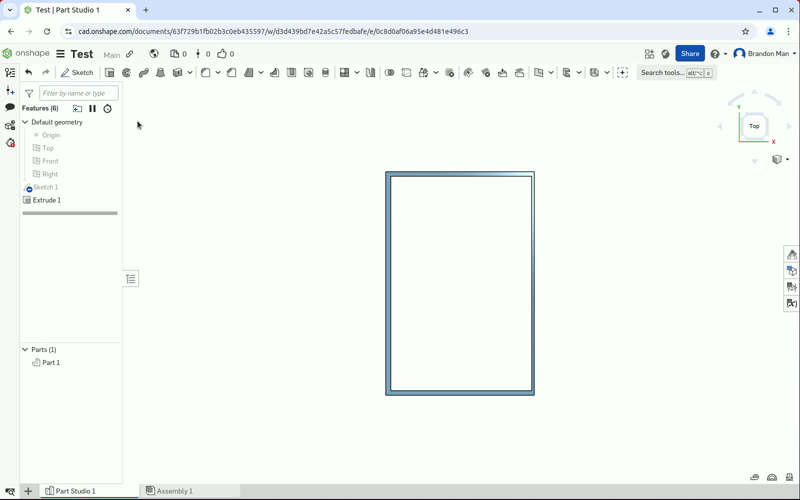
mouse_move(73, 189)
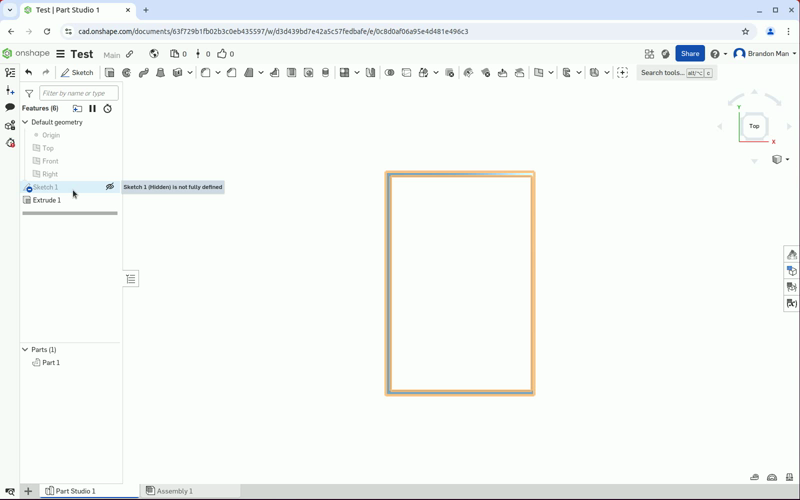
click(73, 189)
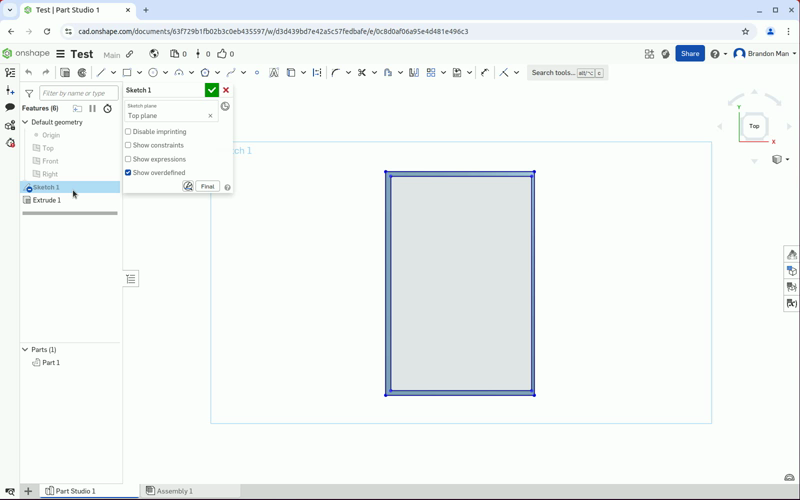
mouse_move(229, 92)
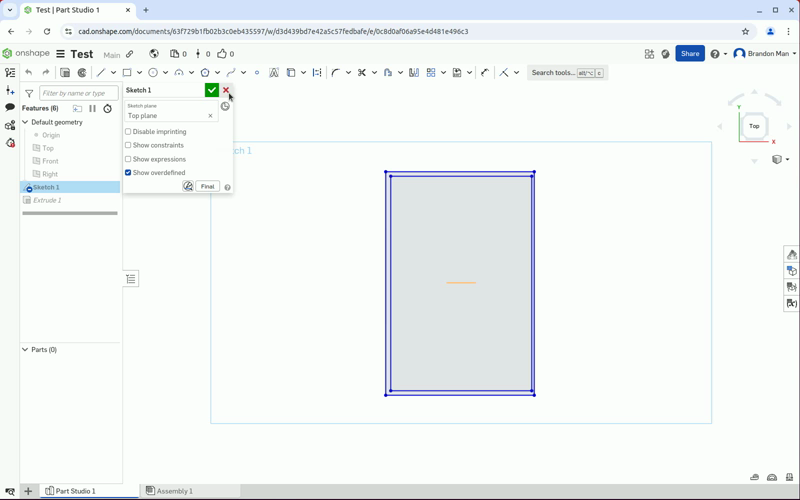
click(229, 92)
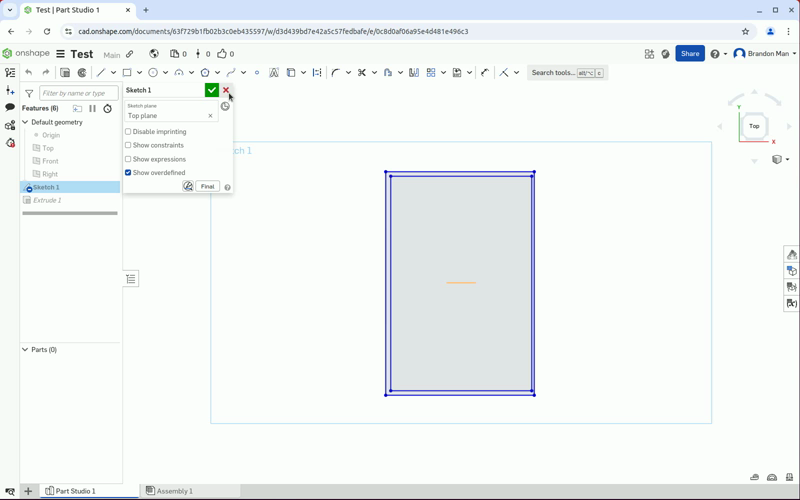
key(shift+s)
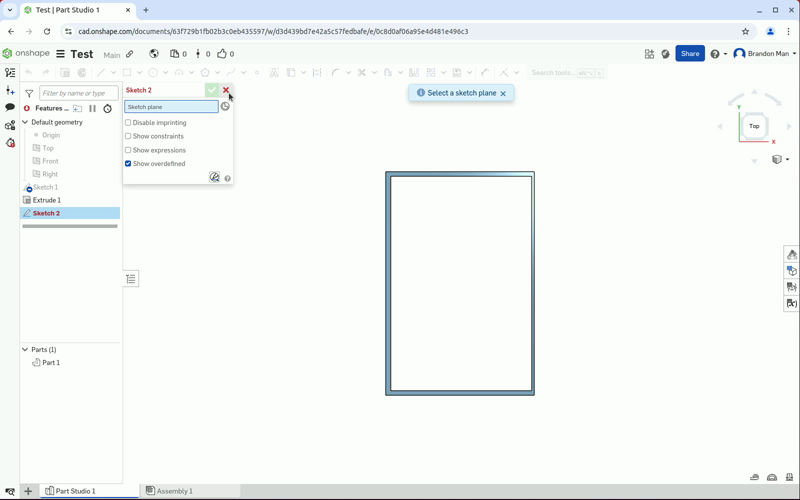
mouse_move(73, 150)
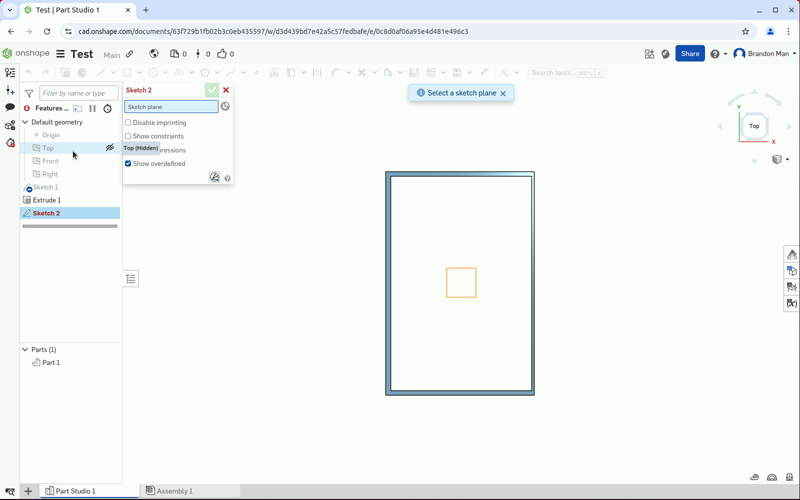
click(73, 150)
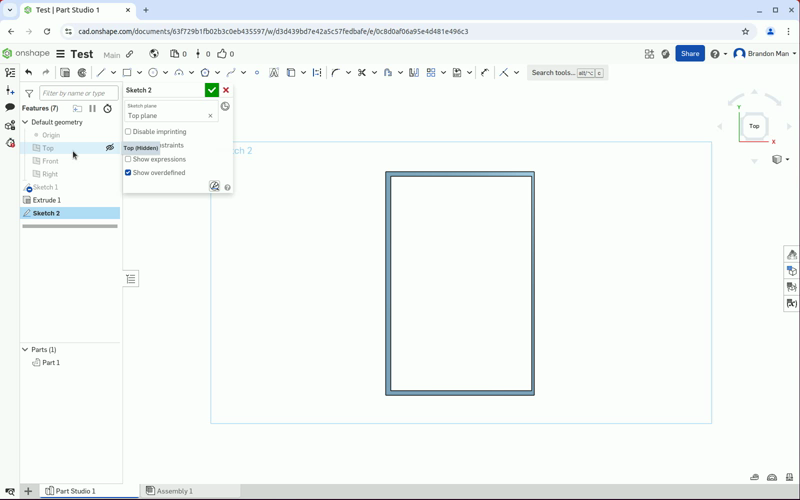
mouse_move(73, 352)
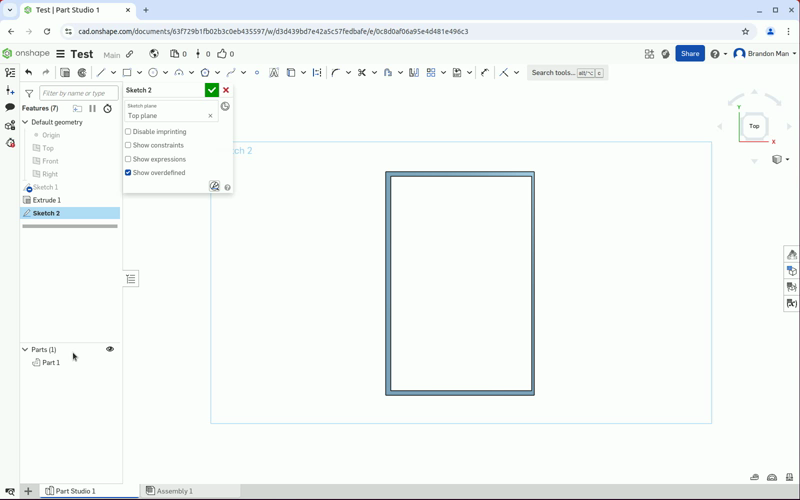
key(y)
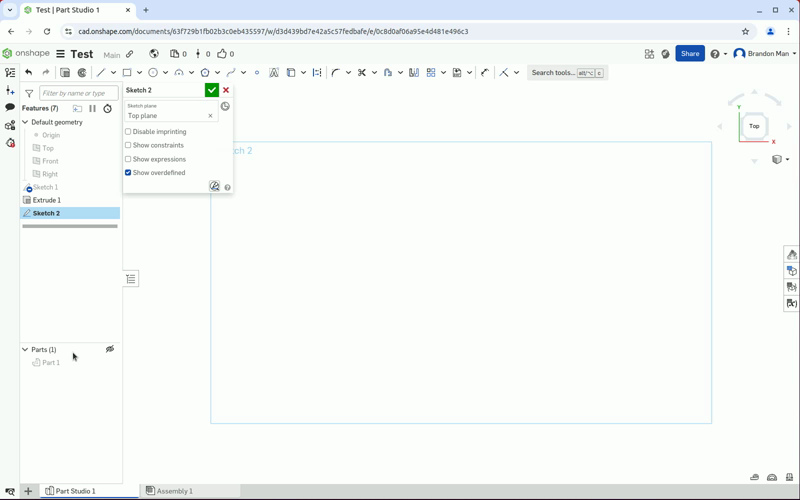
key(l)
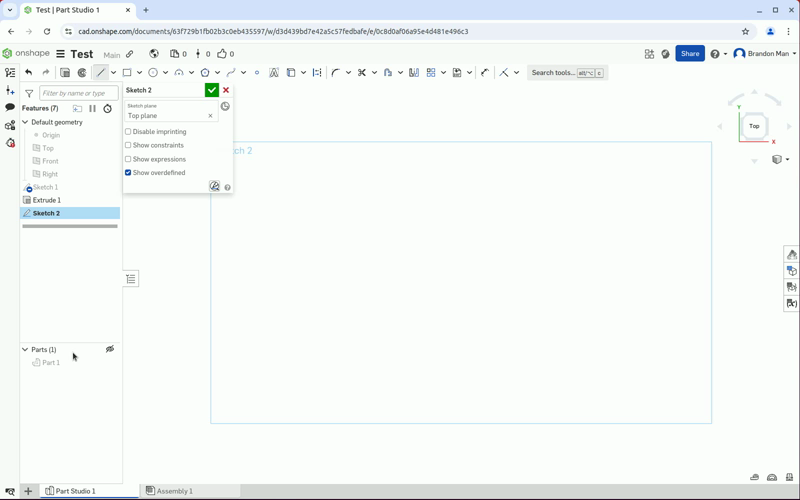
key_down(shift)
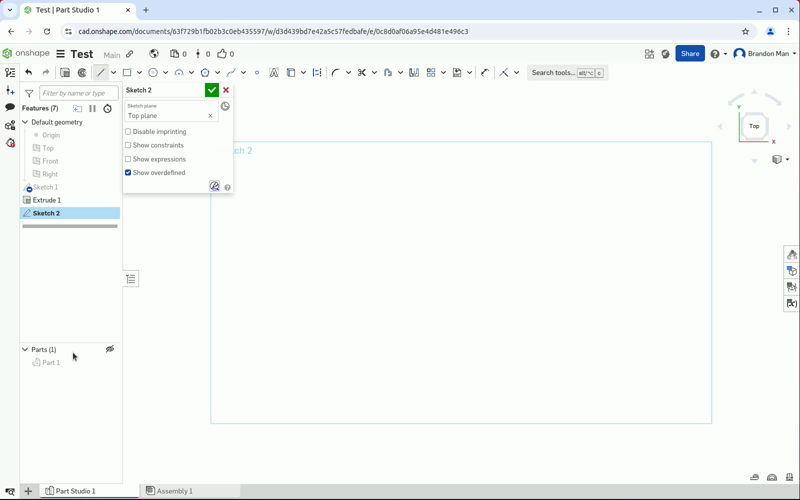
mouse_move(389, 391)
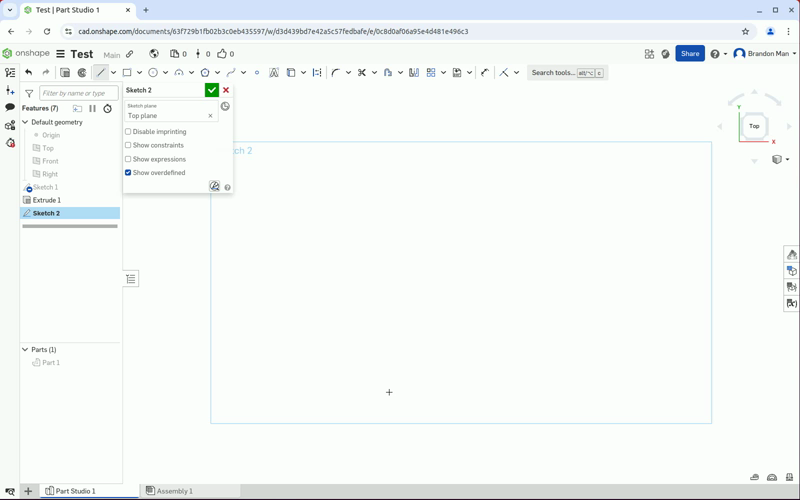
click(389, 391)
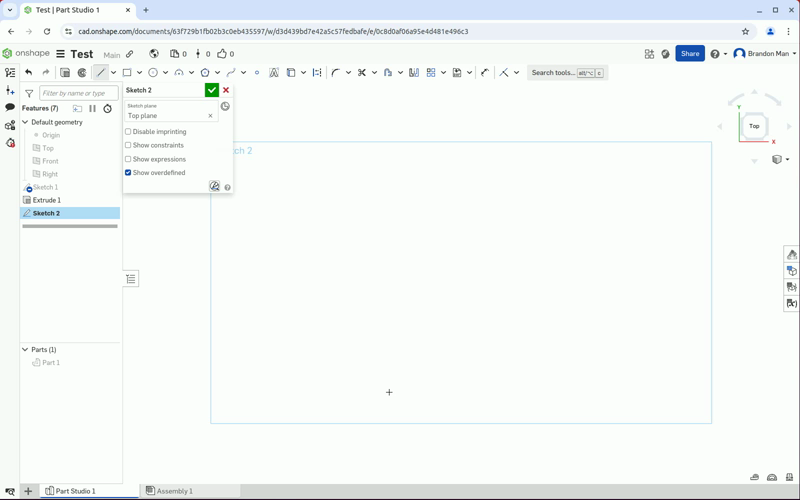
key_up(shift)
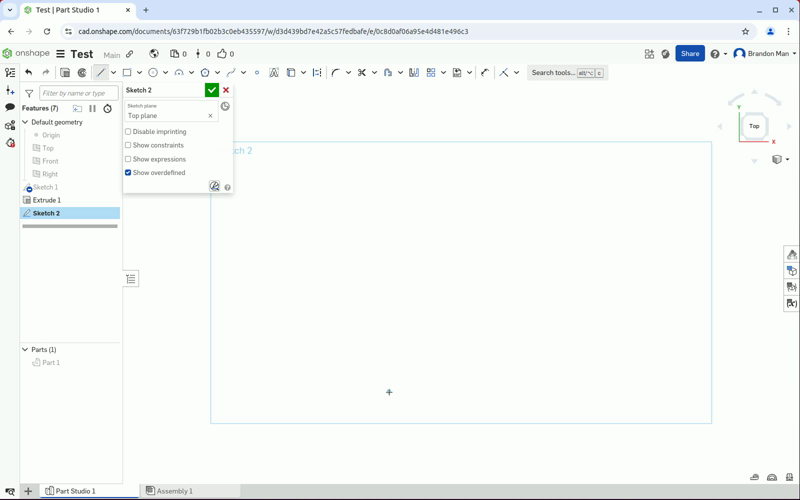
key_down(shift)
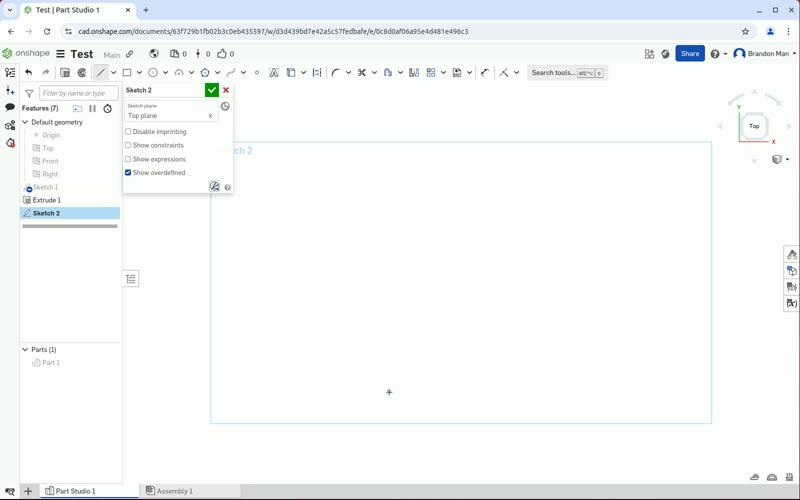
mouse_move(530, 391)
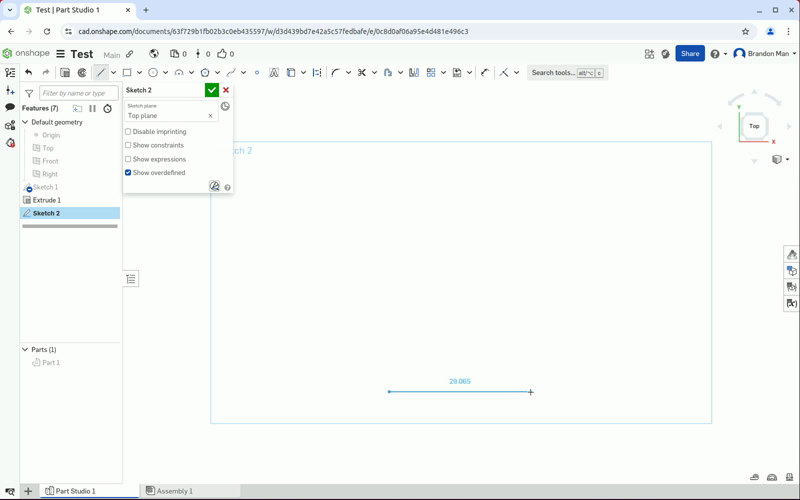
click(530, 391)
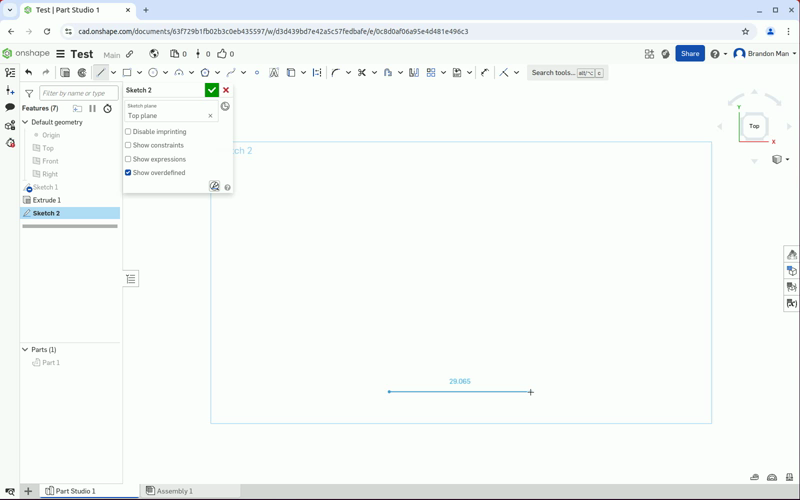
key_up(shift)
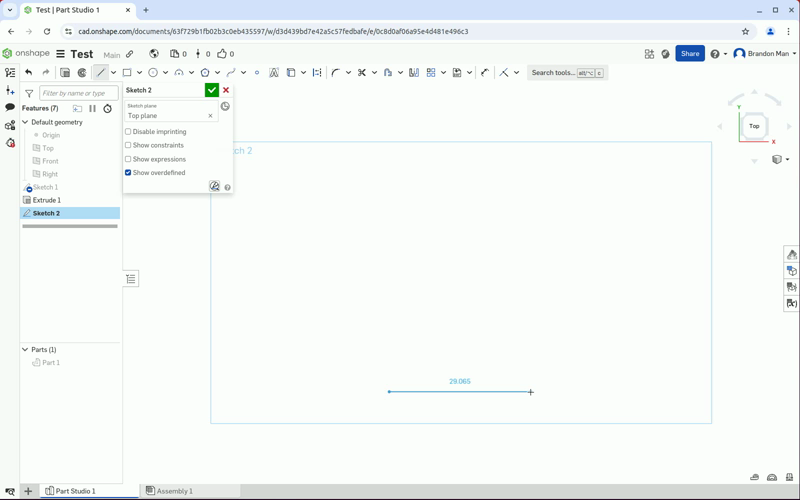
key_down(shift)
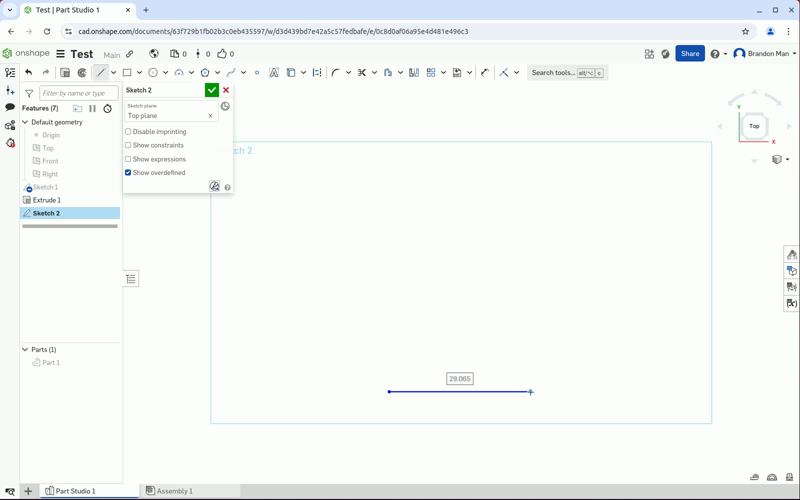
mouse_move(530, 175)
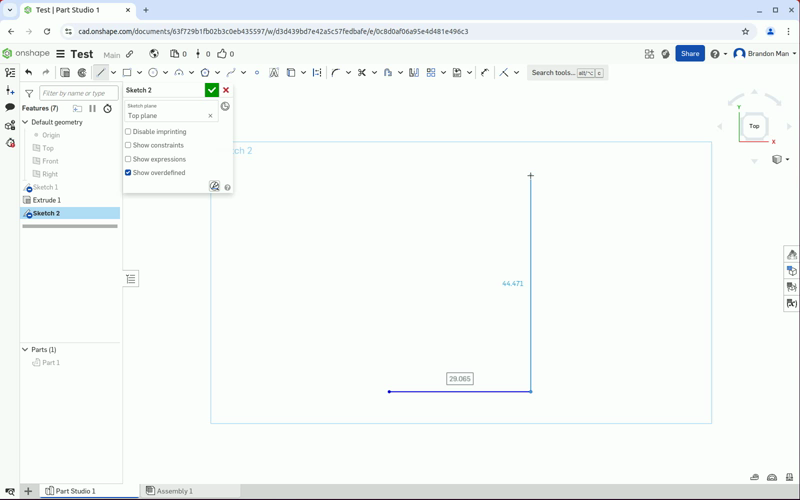
click(530, 175)
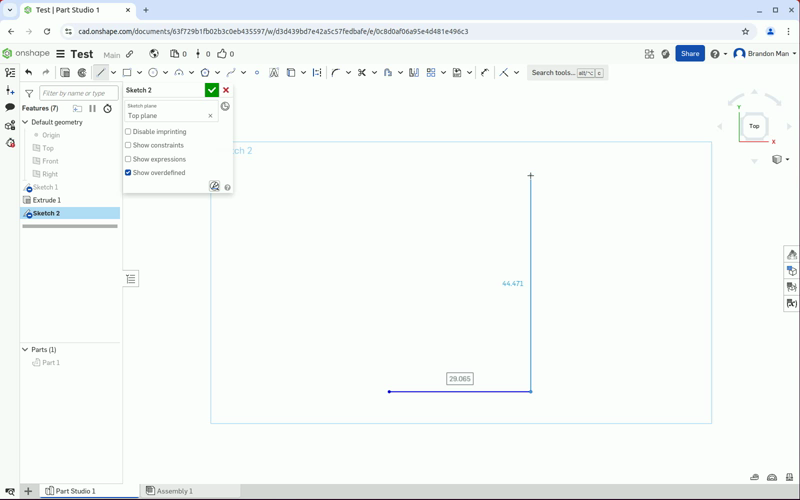
key_up(shift)
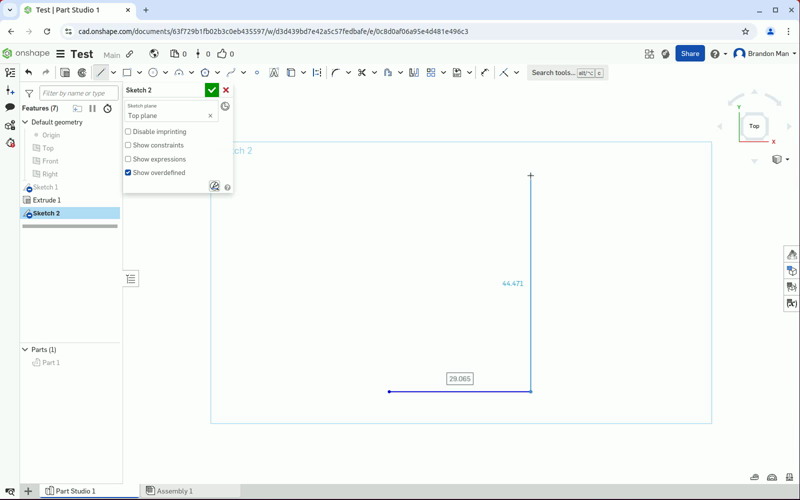
key_down(shift)
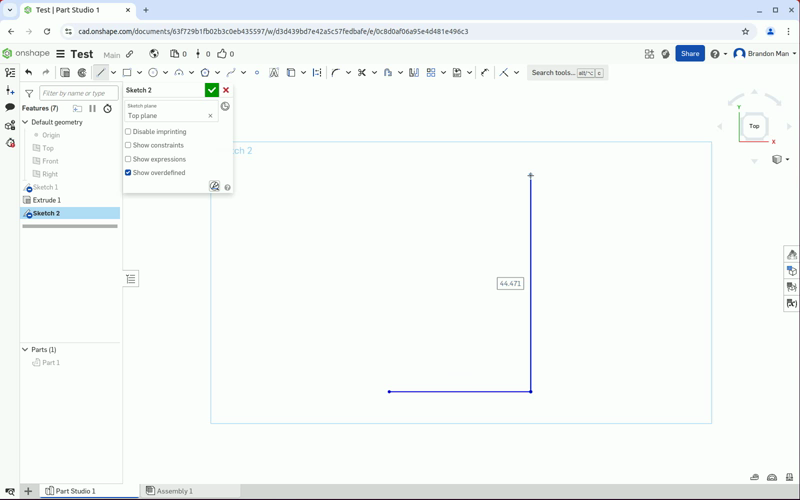
mouse_move(389, 175)
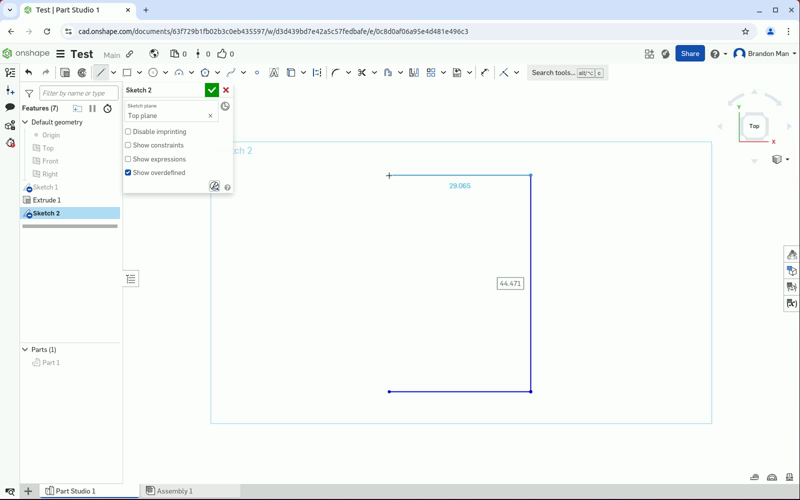
click(389, 175)
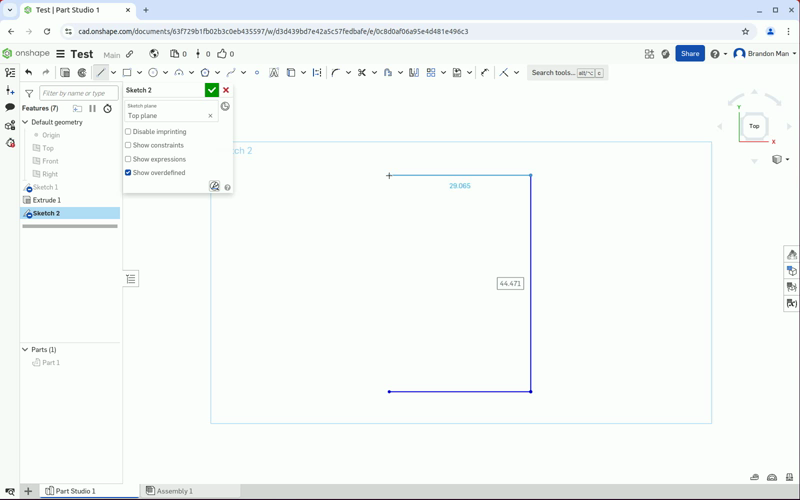
key_up(shift)
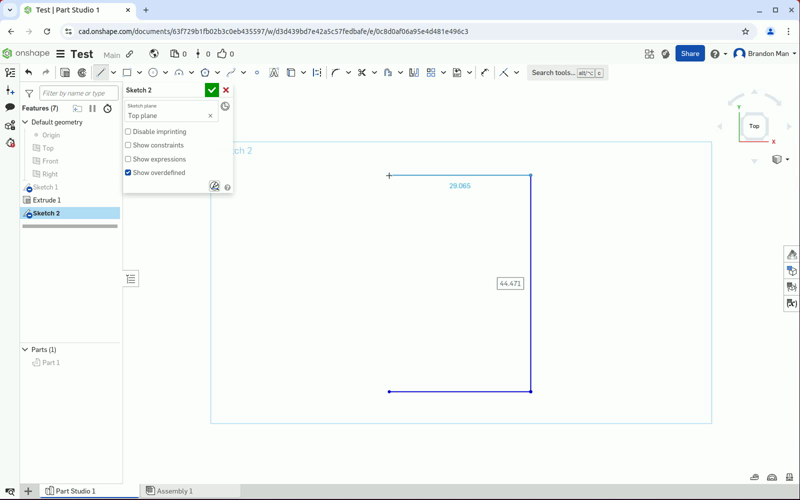
key_down(shift)
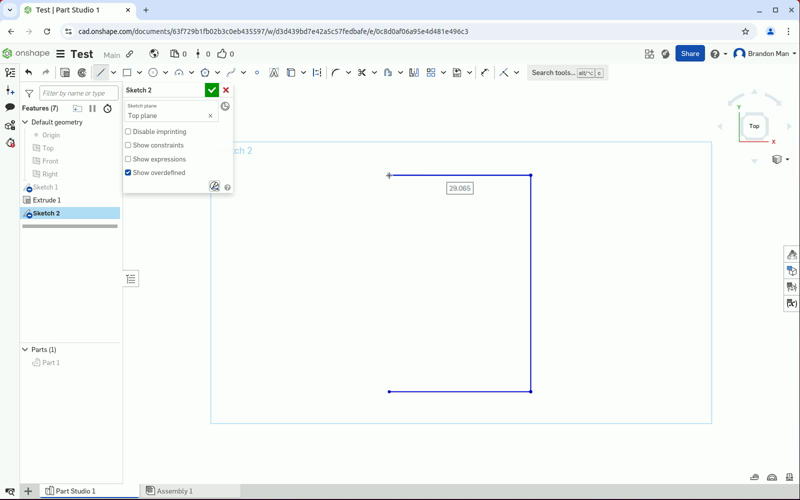
mouse_move(389, 391)
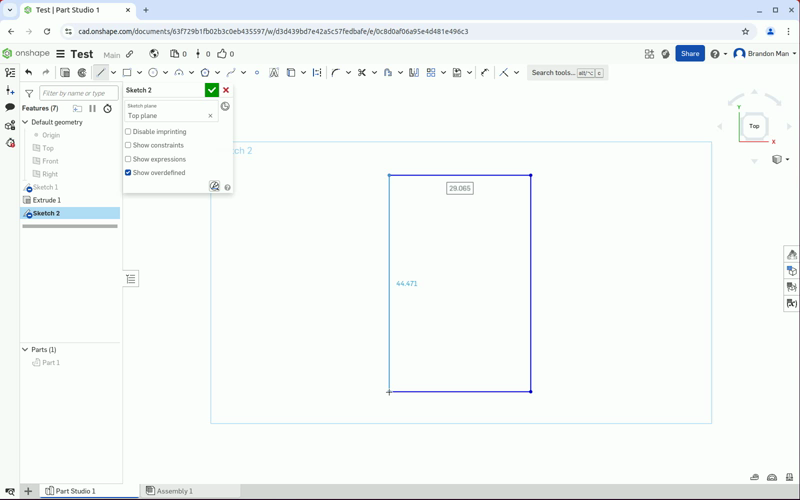
key_up(shift)
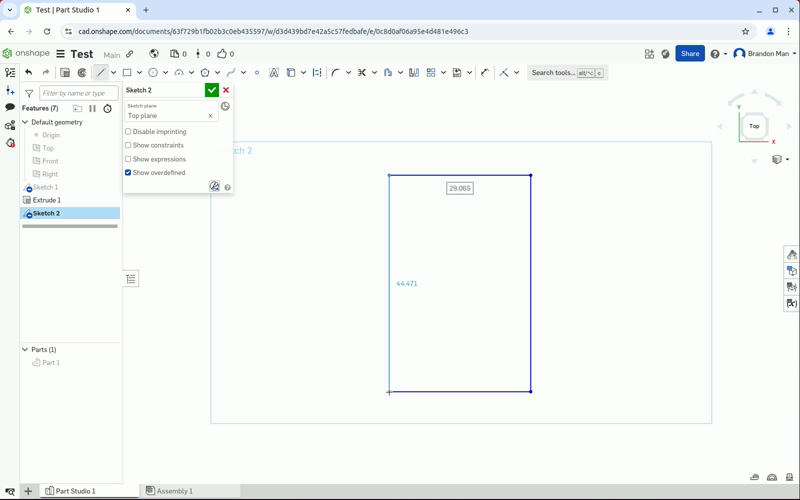
click(389, 391)
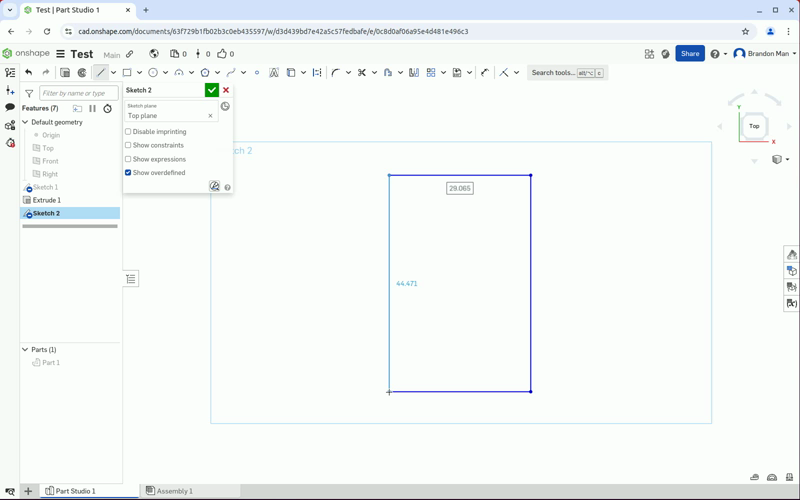
key(esc)
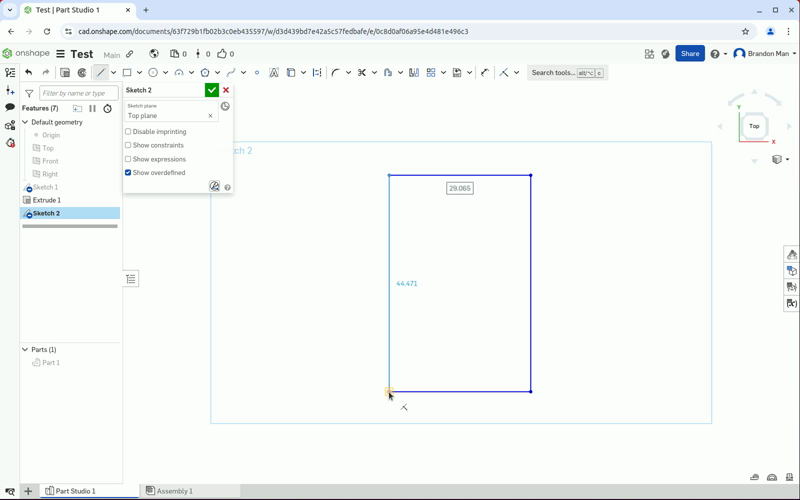
mouse_move(470, 242)
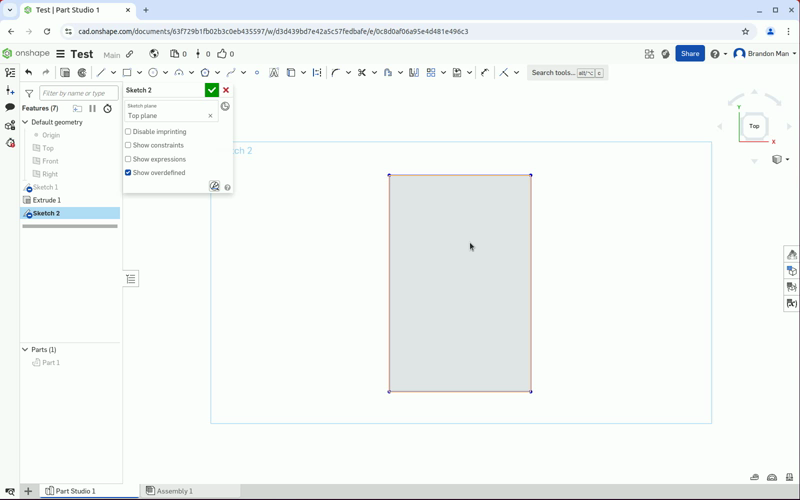
click(470, 242)
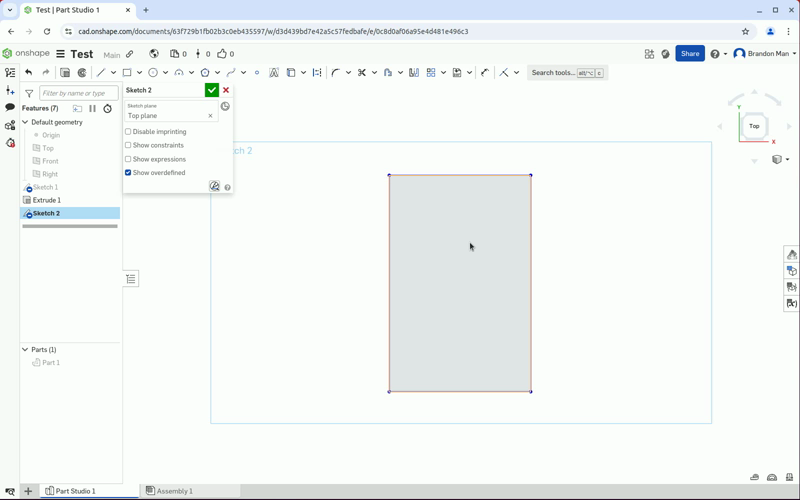
mouse_move(73, 352)
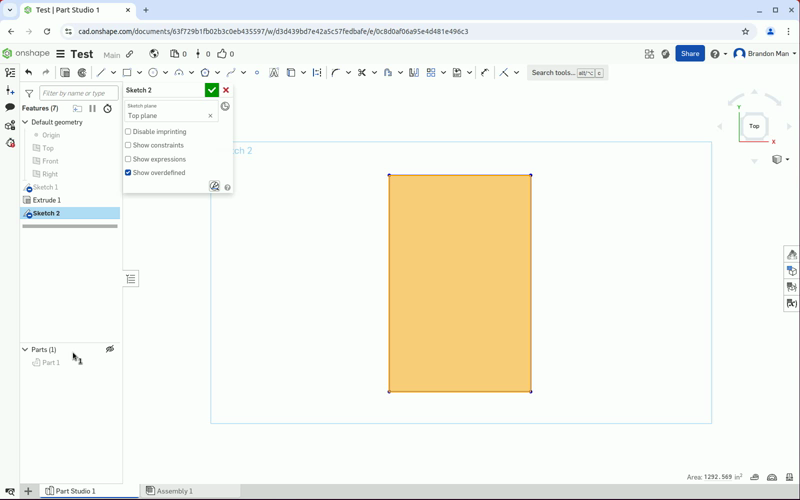
key(shift+y)
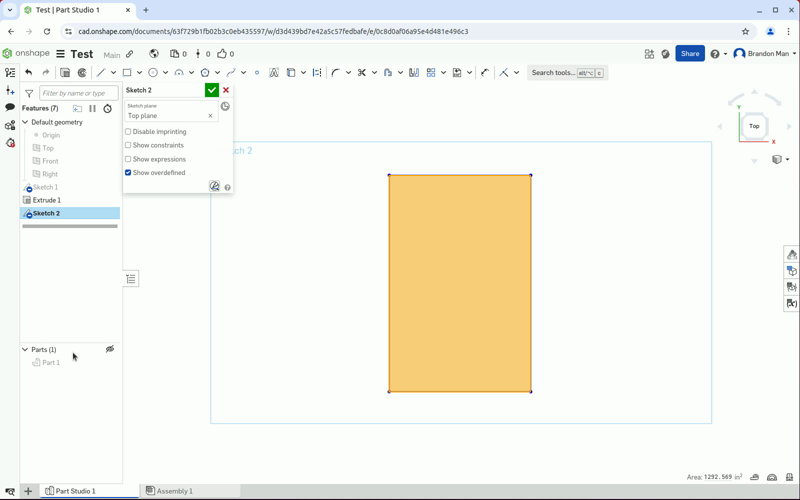
key(shift+e)
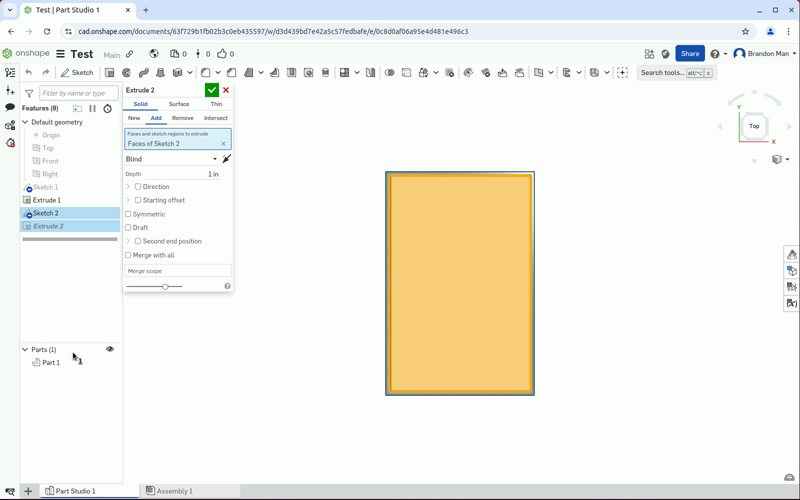
mouse_move(143, 106)
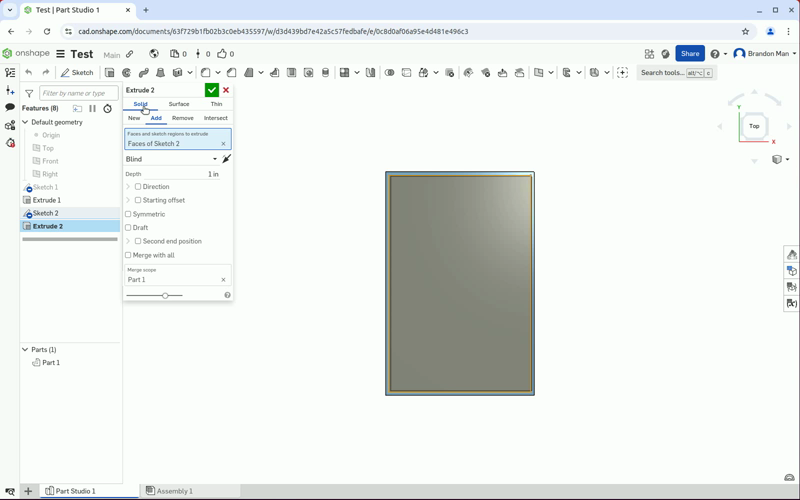
click(143, 106)
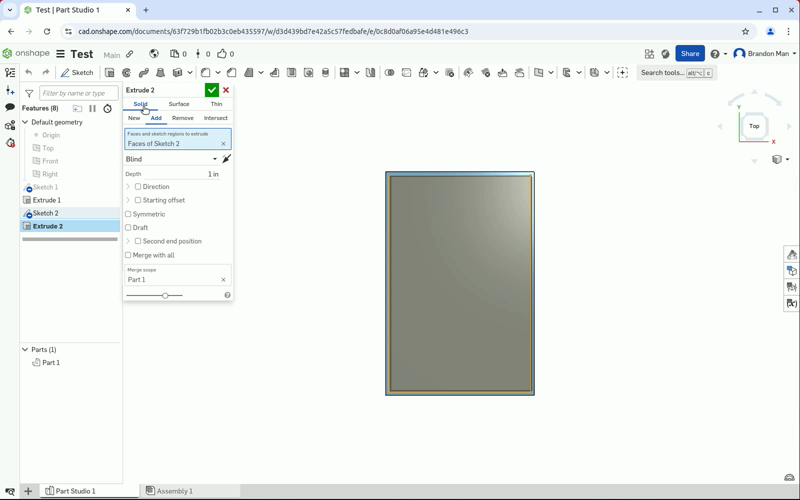
mouse_move(137, 120)
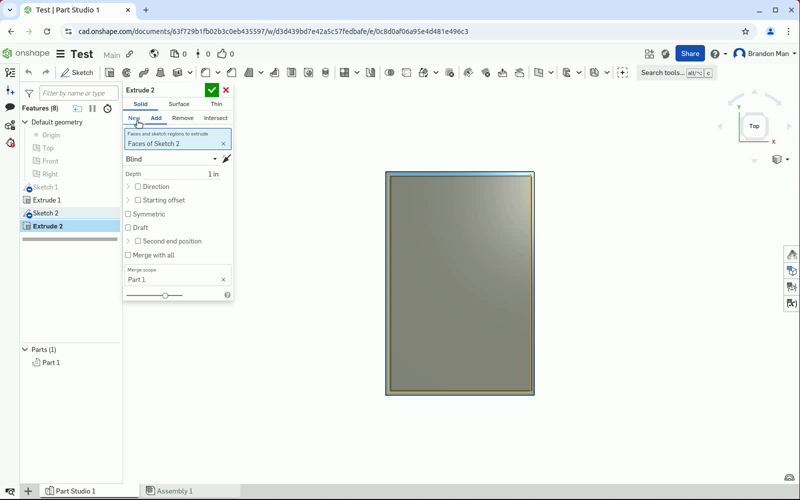
click(137, 120)
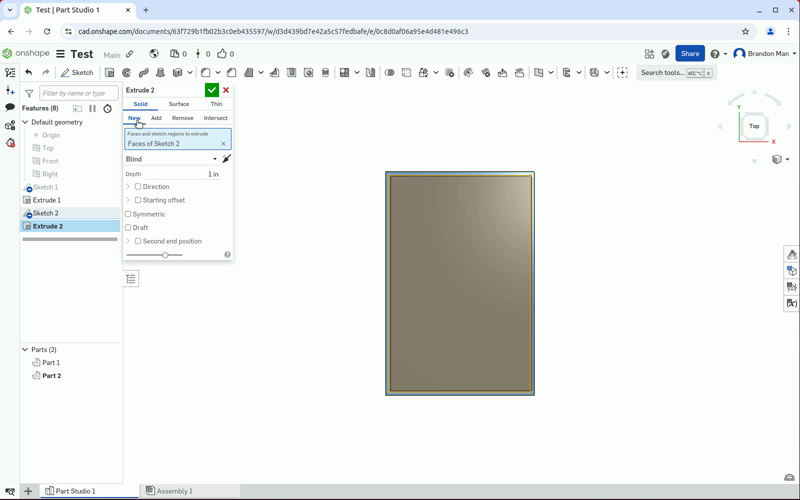
key(tab, 4)
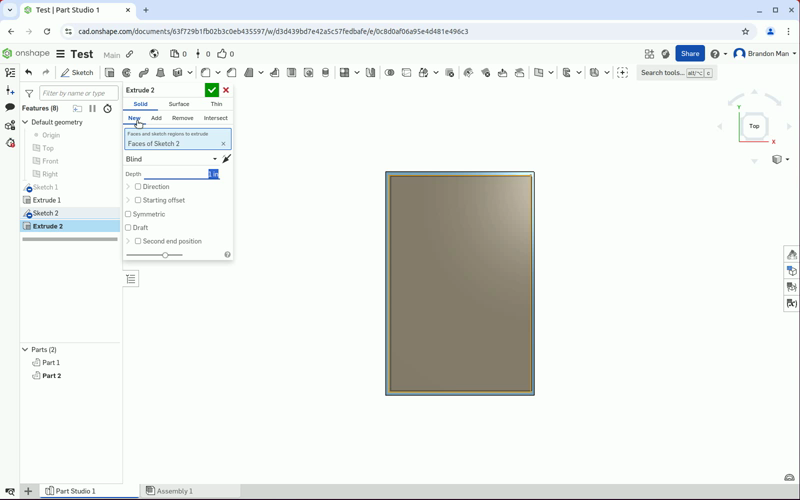
text(0.722)
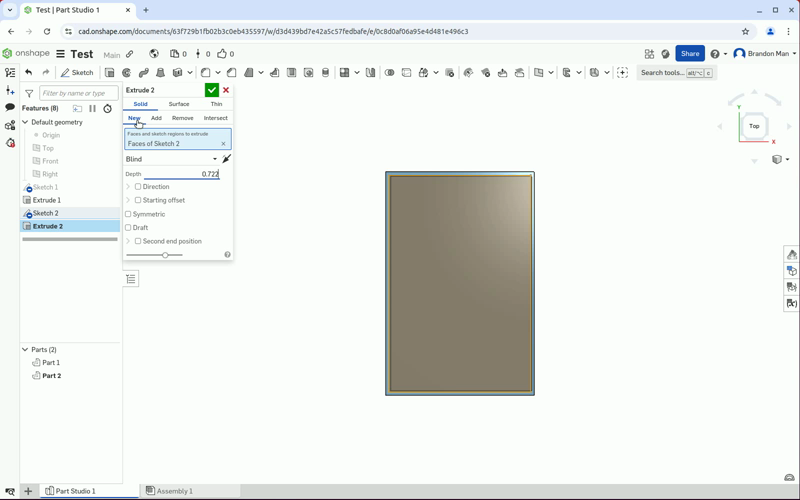
key(enter)
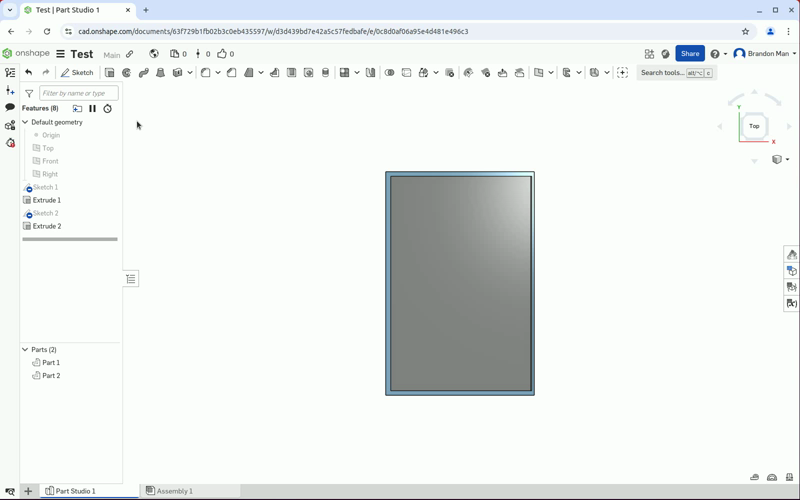
key(shift+h)
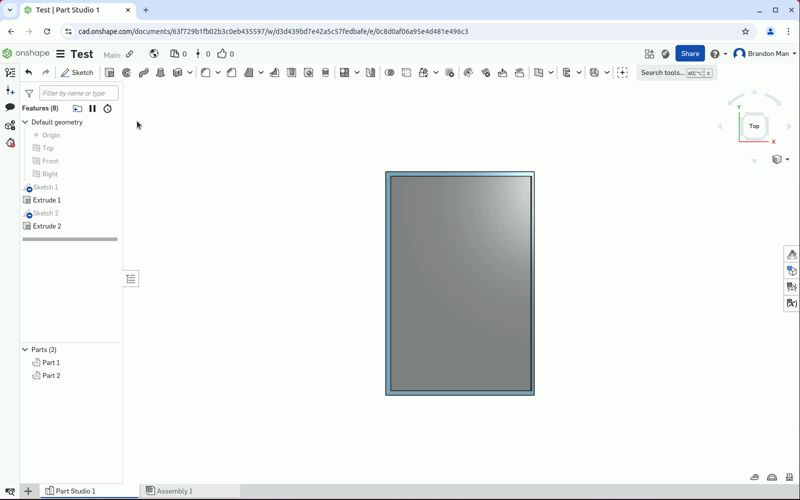
key(shift+h)
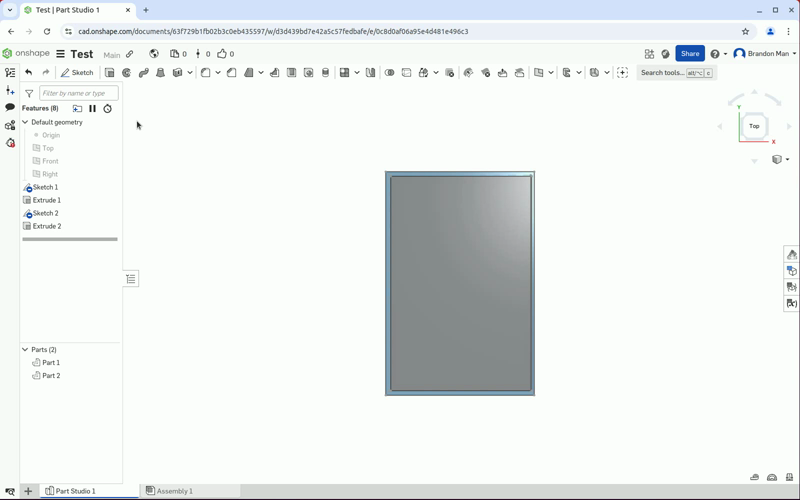
key(shift+7)
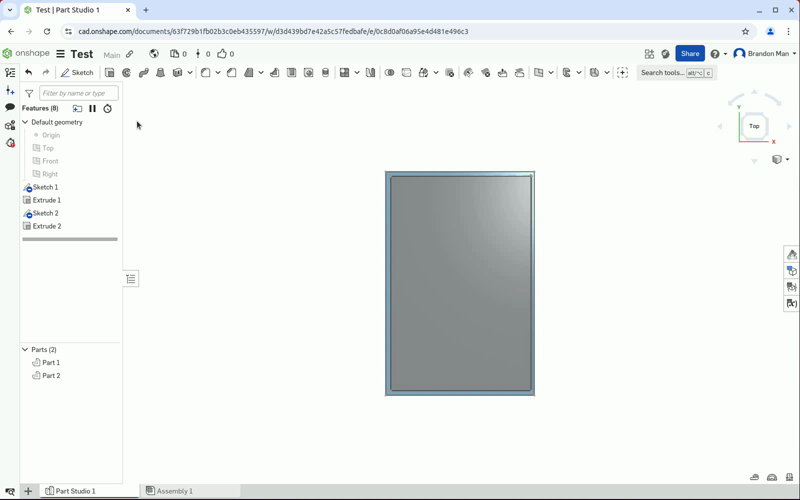
key(up, 3)
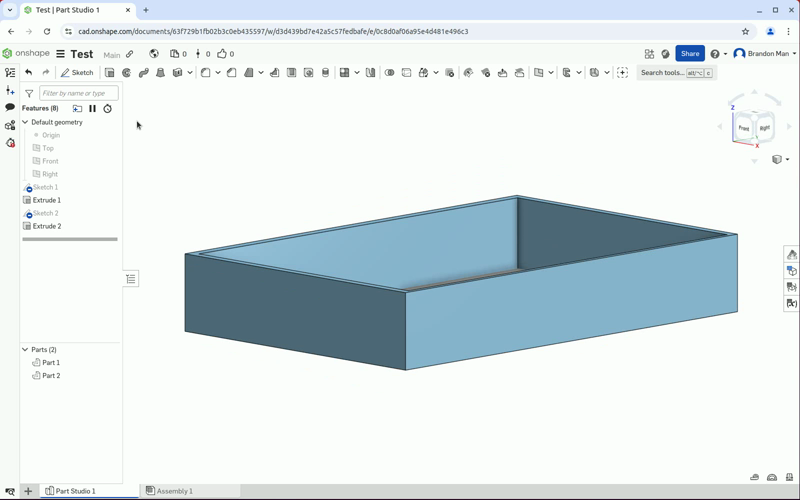
key(left, 3)
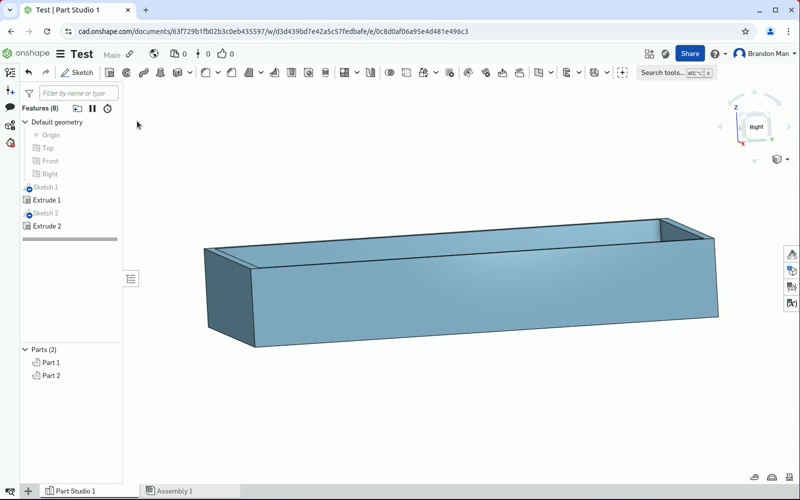
key(right, 3)
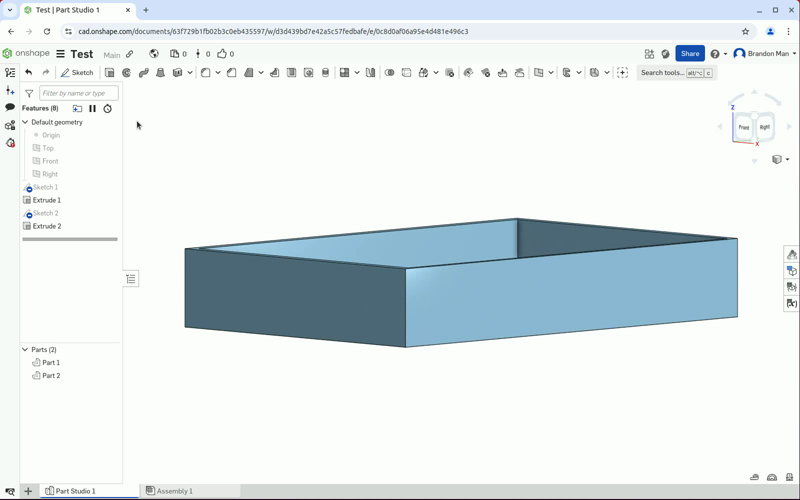
key(down, 3)
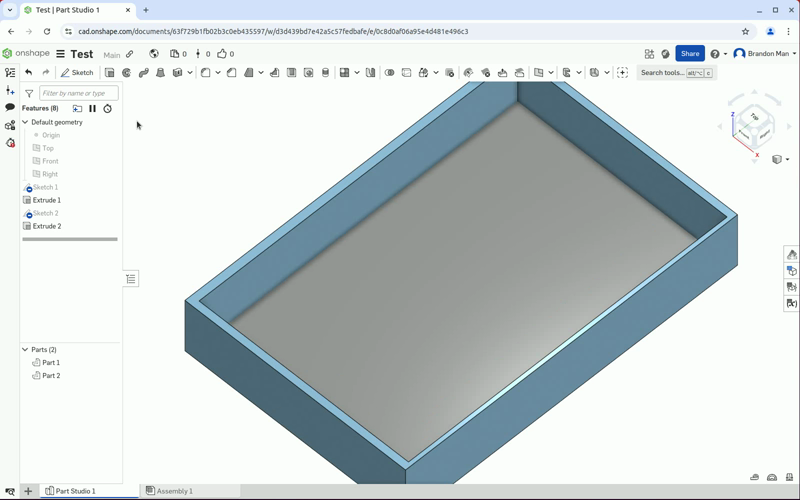
mouse_move(73, 189)
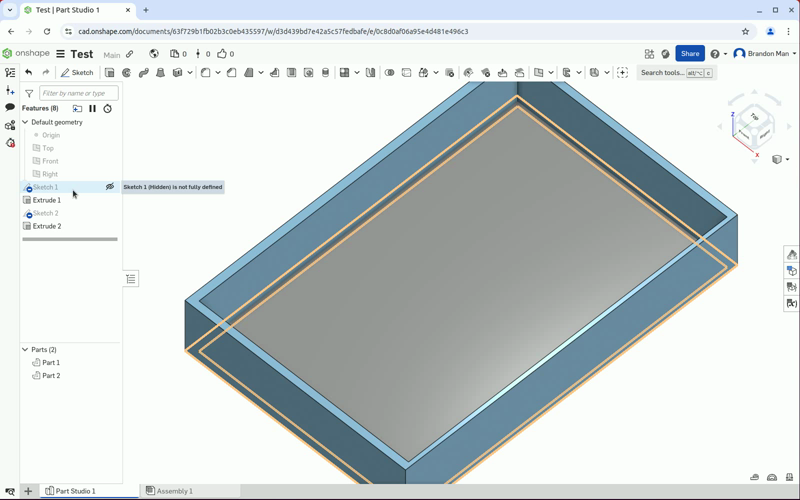
click(73, 189)